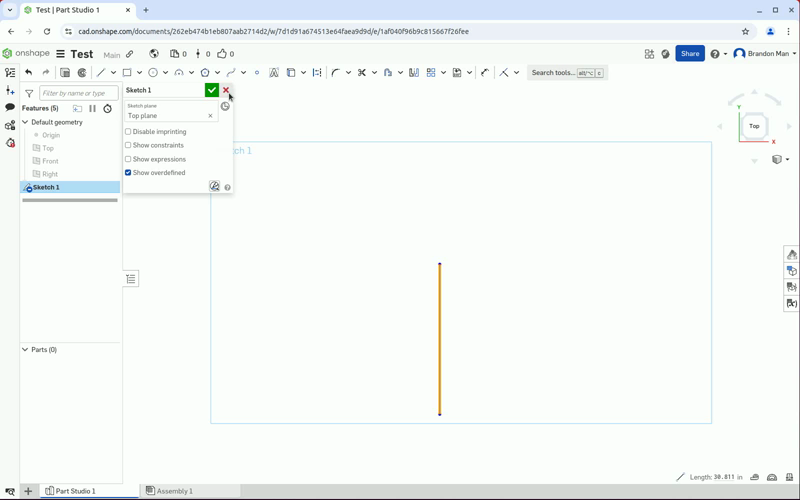
key(shift+h)
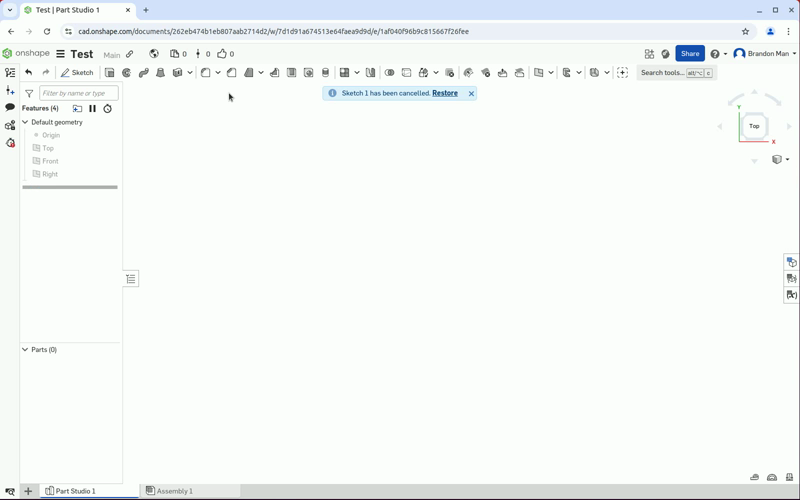
mouse_move(73, 352)
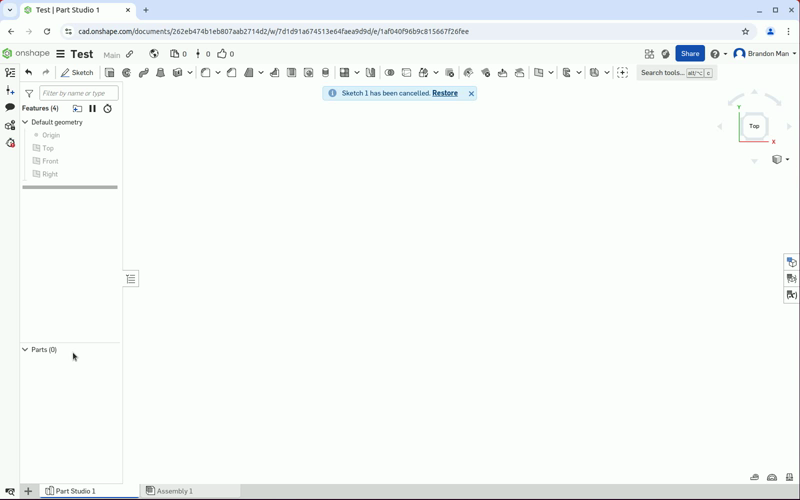
key(y)
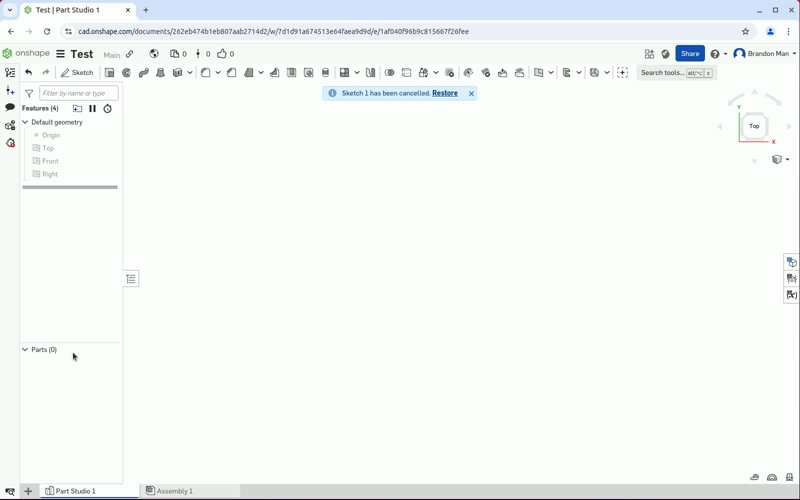
key(shift+p)
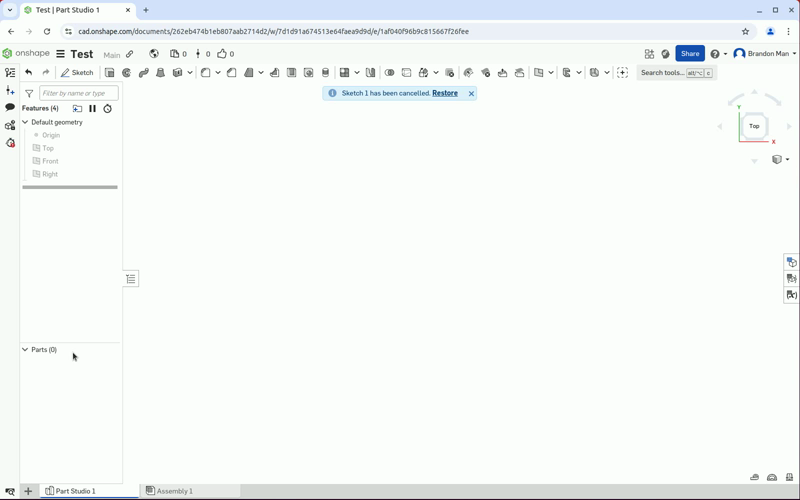
key(space)
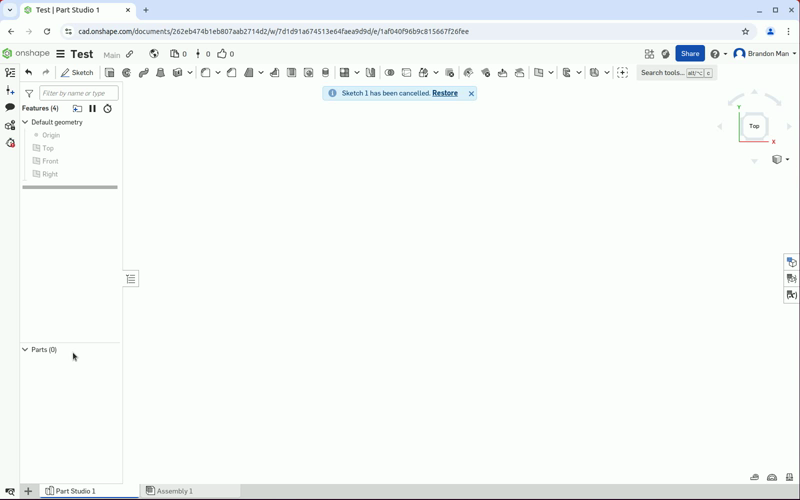
key_down(shift)
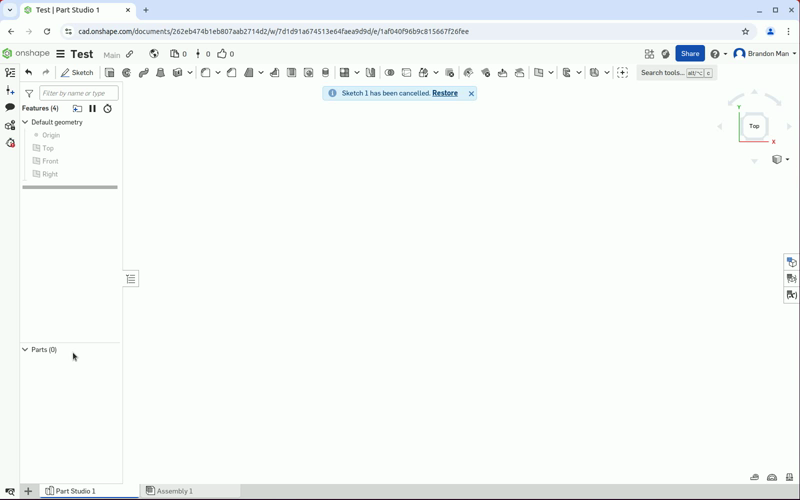
key(up)
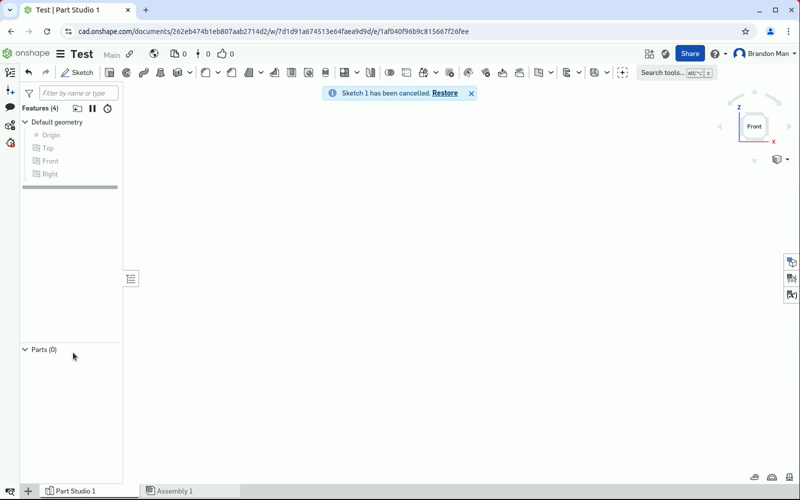
key_up(shift)
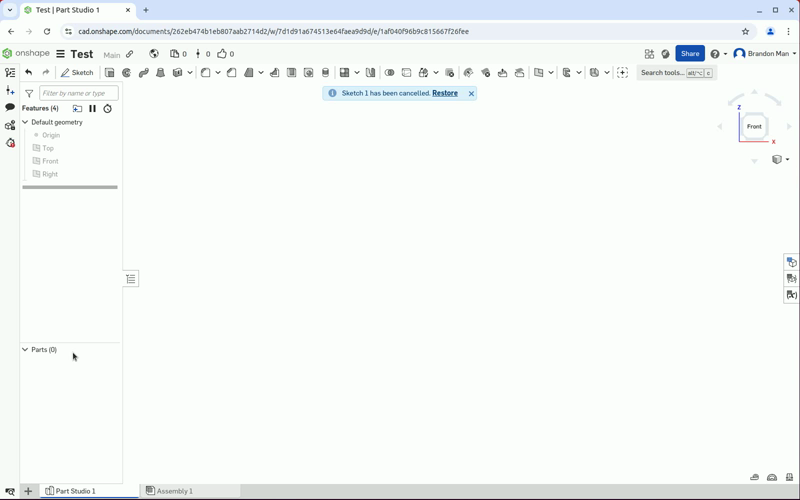
key(space)
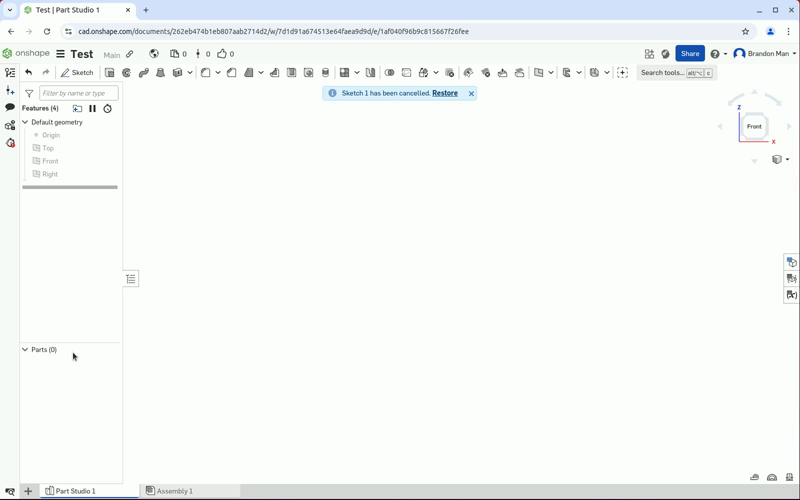
key_down(shift)
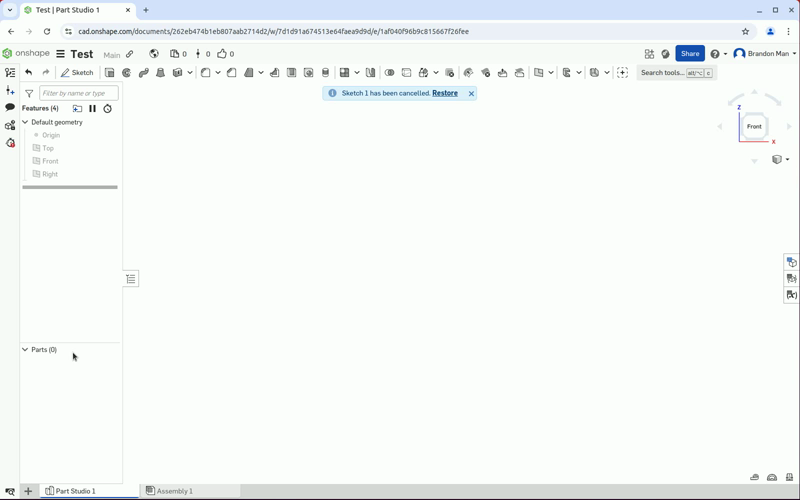
key(left)
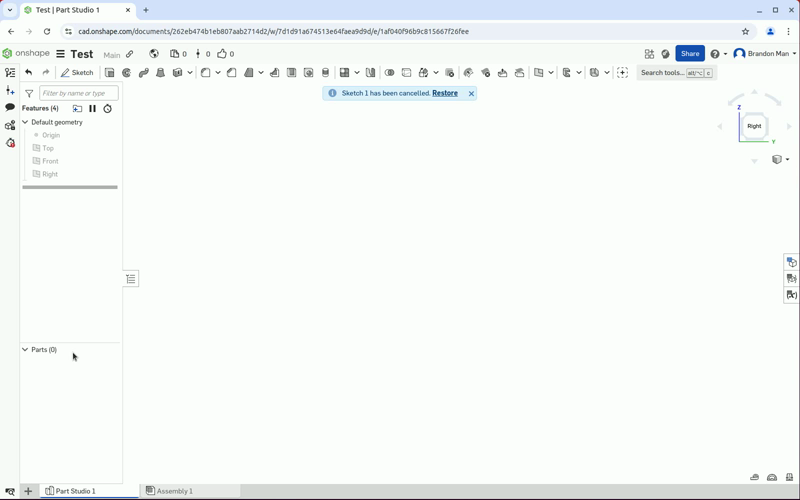
key_up(shift)
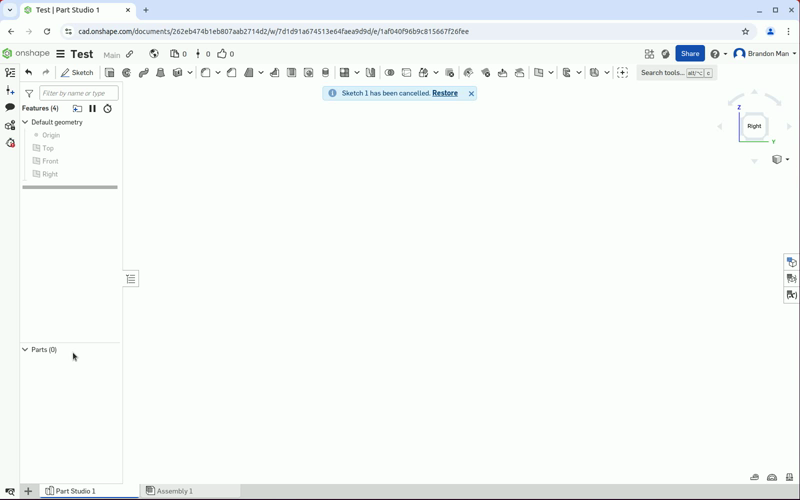
mouse_move(73, 352)
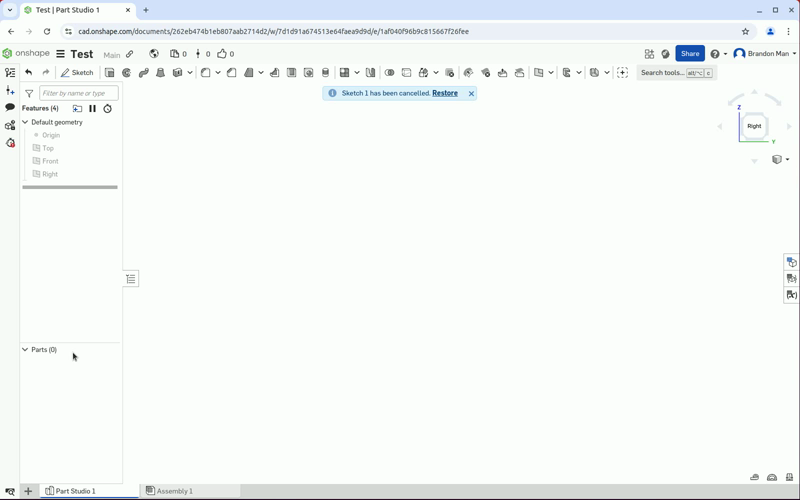
key(shift+y)
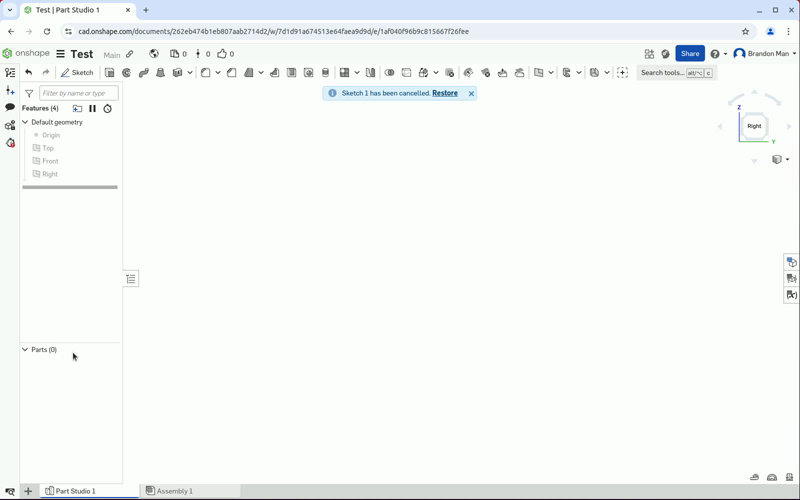
key(shift+s)
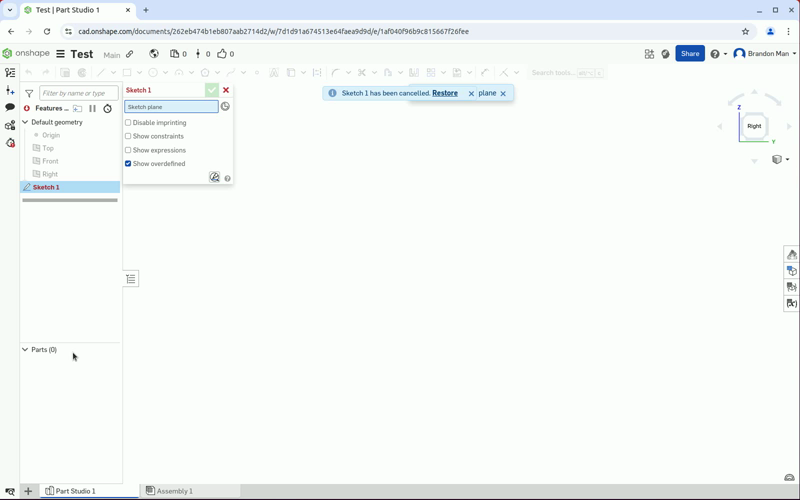
mouse_move(73, 176)
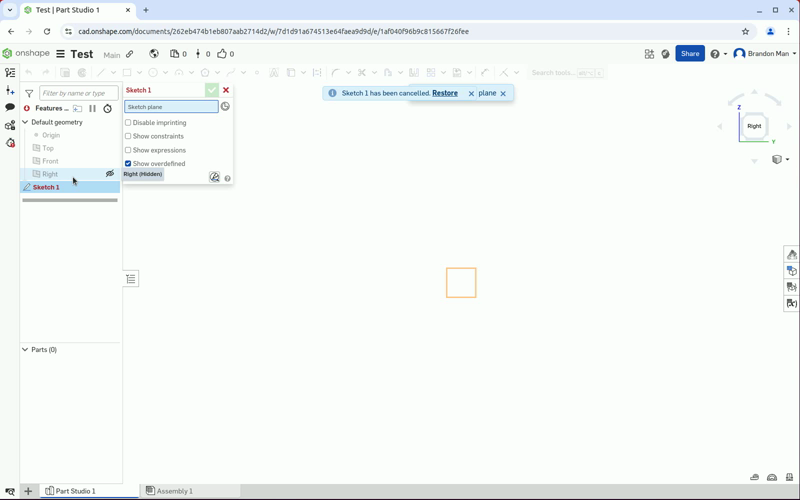
click(73, 176)
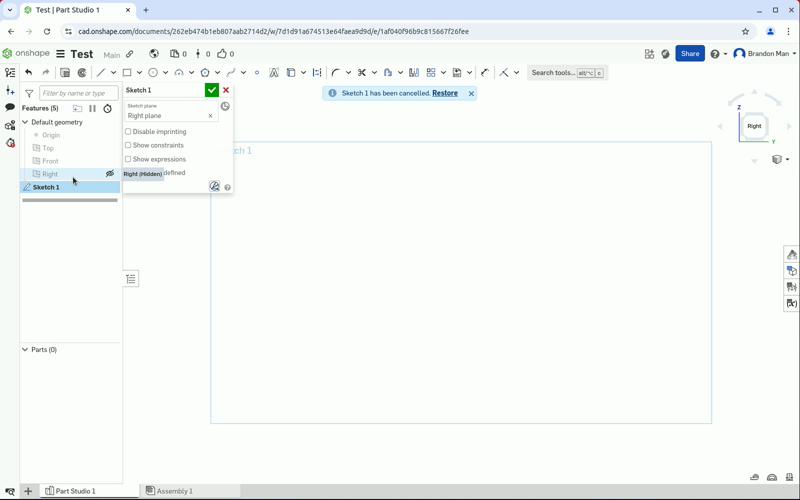
mouse_move(73, 352)
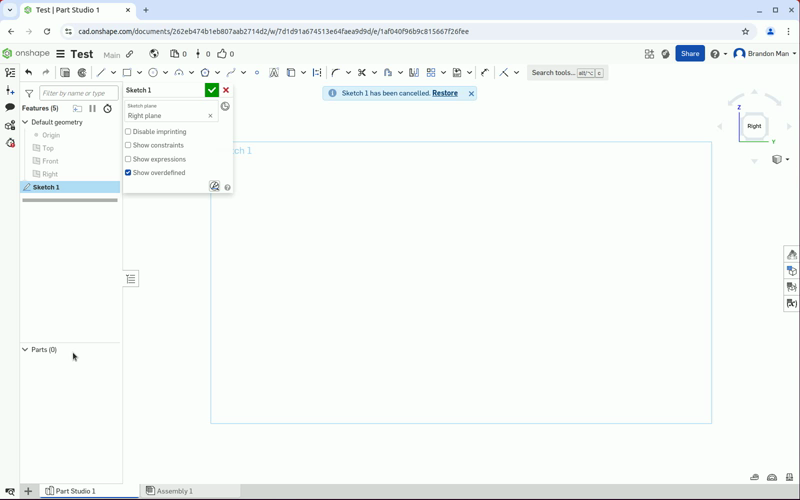
key(y)
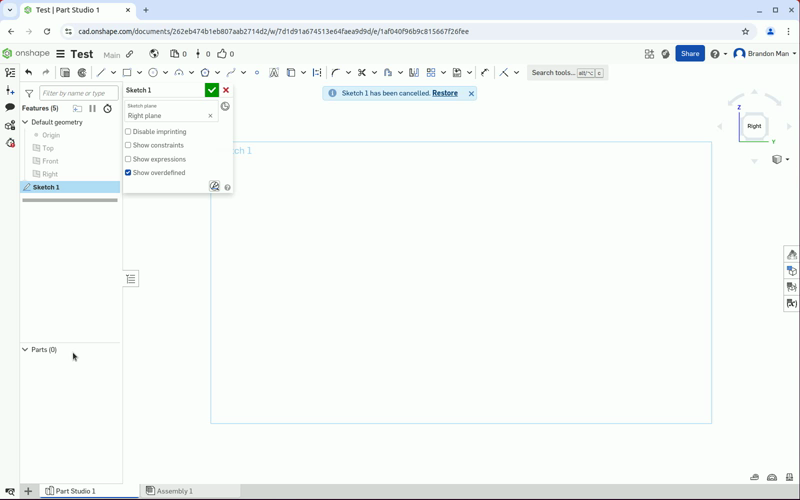
key(c)
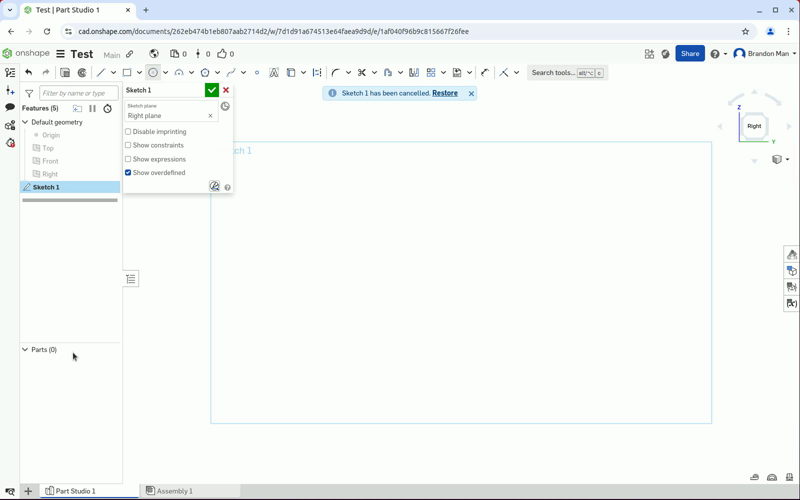
key_down(shift)
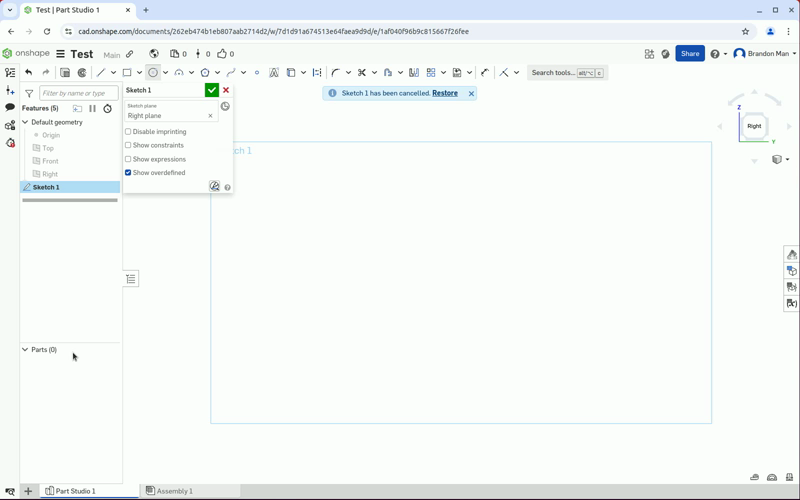
mouse_move(460, 282)
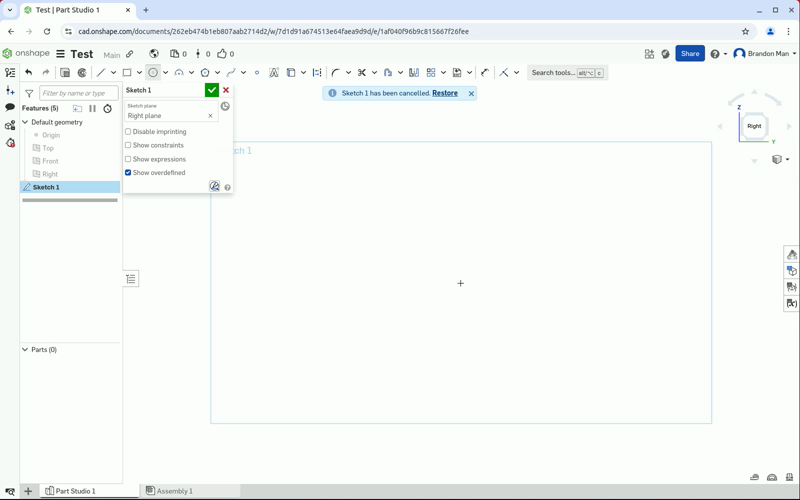
click(460, 282)
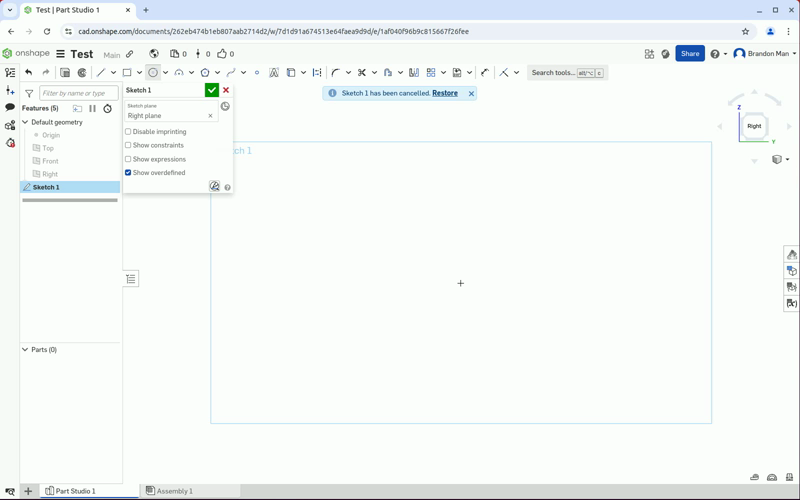
key_up(shift)
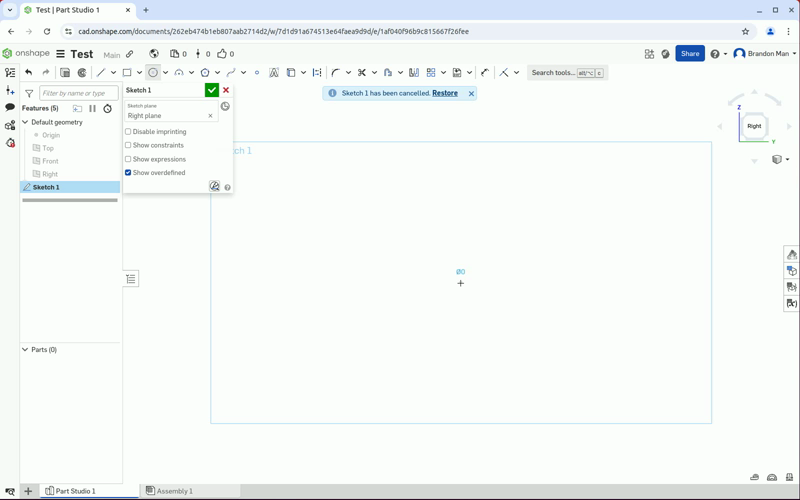
mouse_move(525, 282)
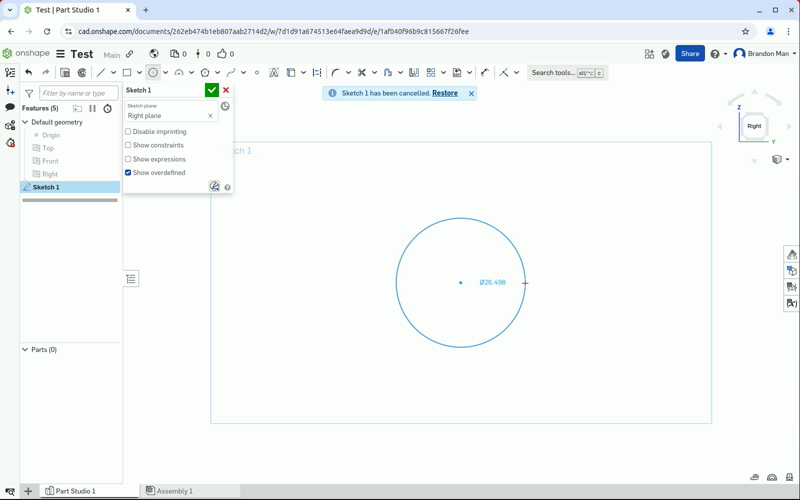
click(525, 282)
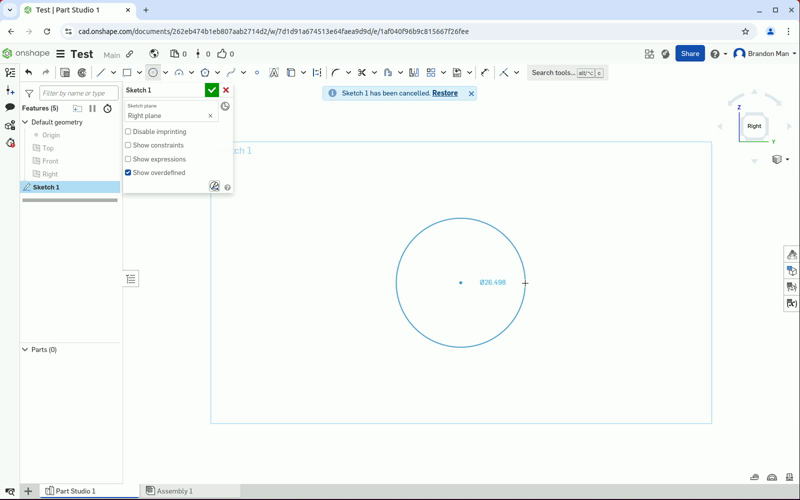
key(esc)
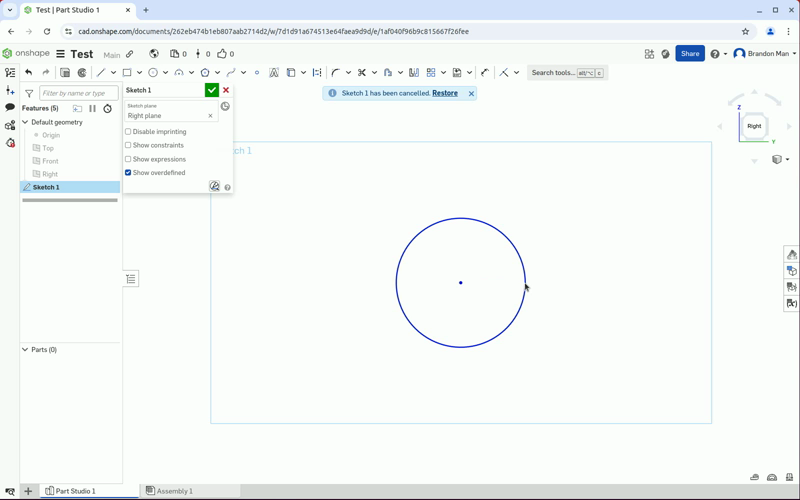
key(c)
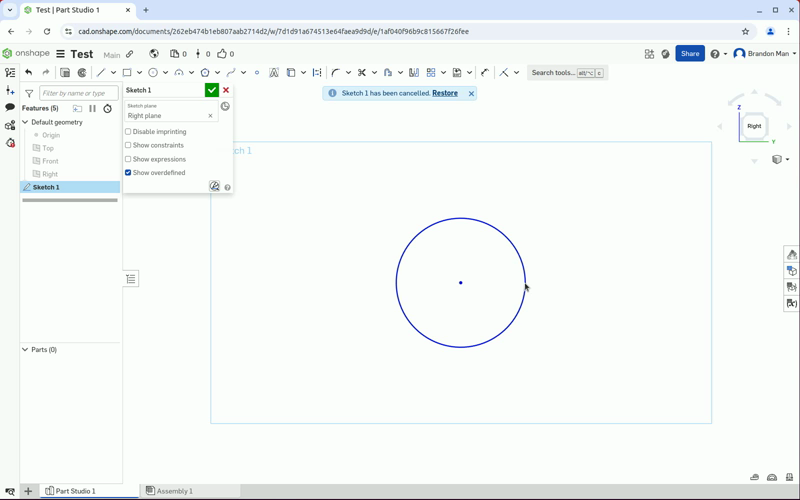
key_down(shift)
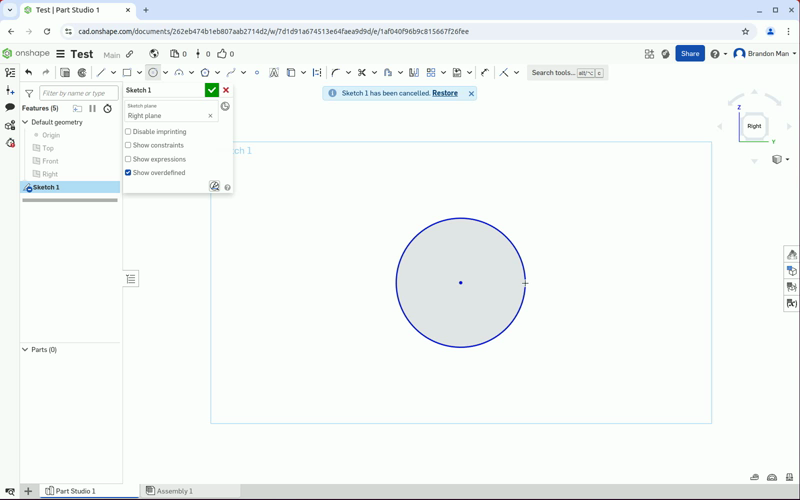
mouse_move(460, 282)
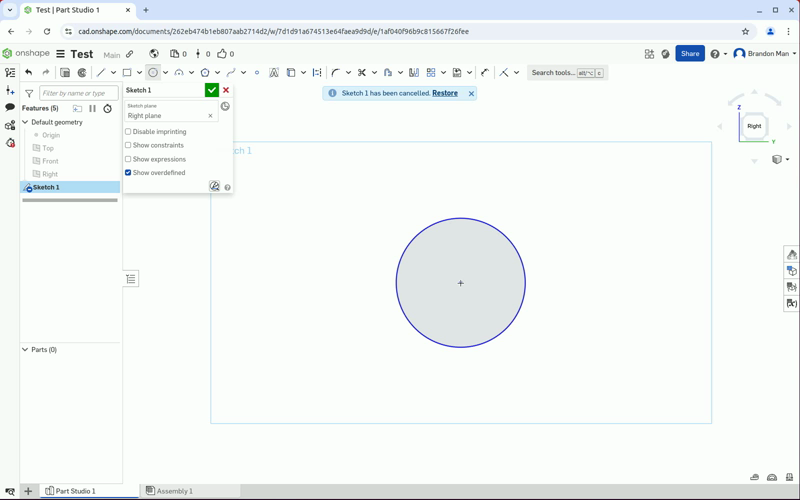
click(460, 282)
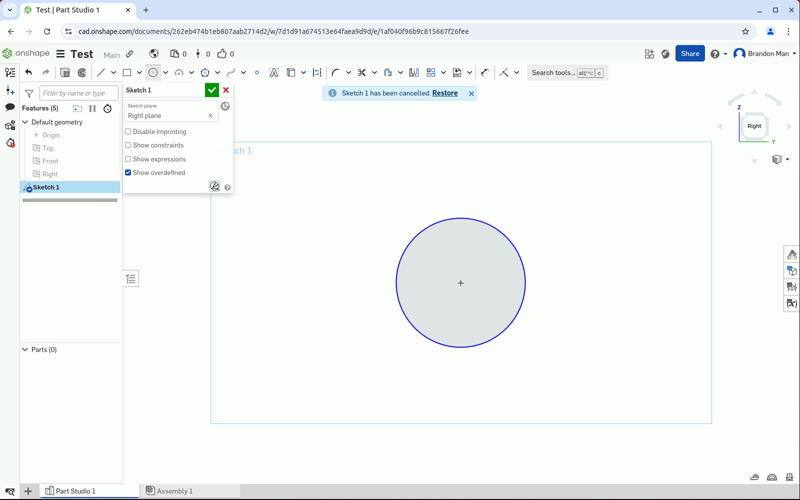
key_up(shift)
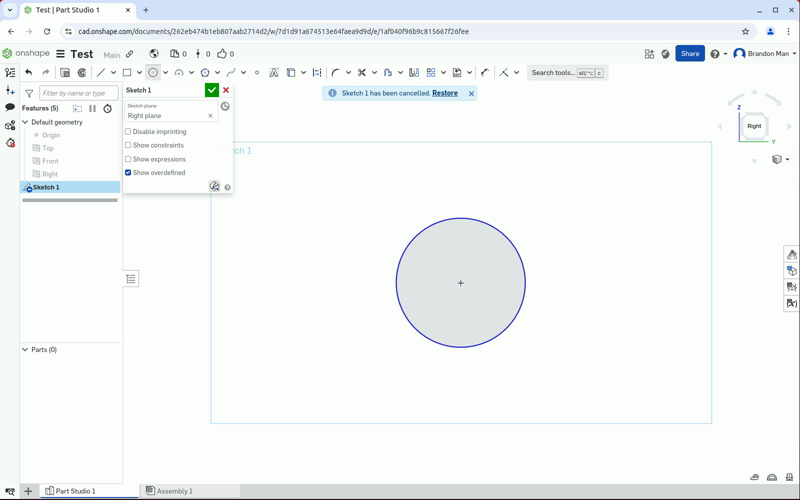
mouse_move(491, 282)
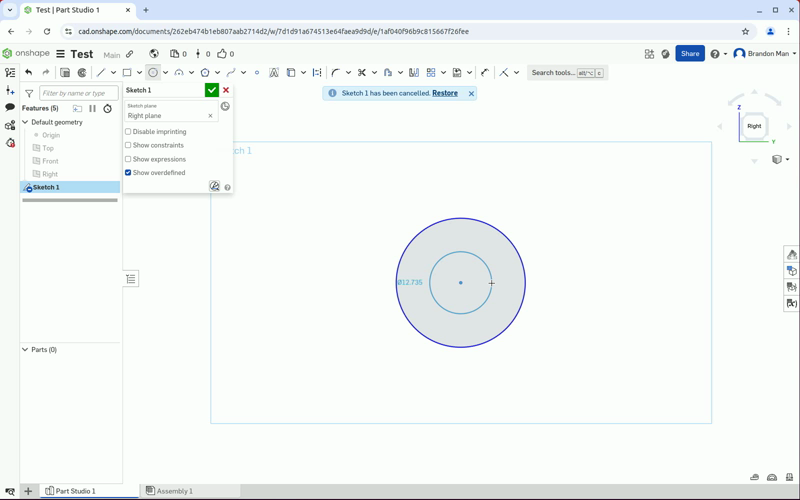
click(491, 282)
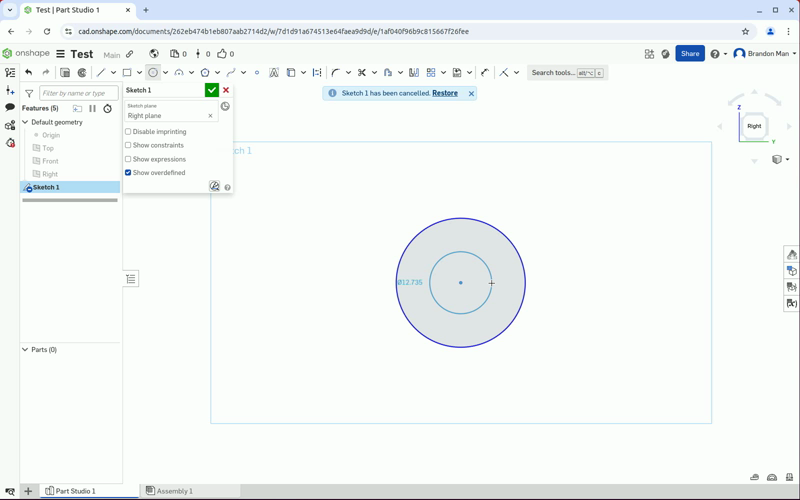
key(esc)
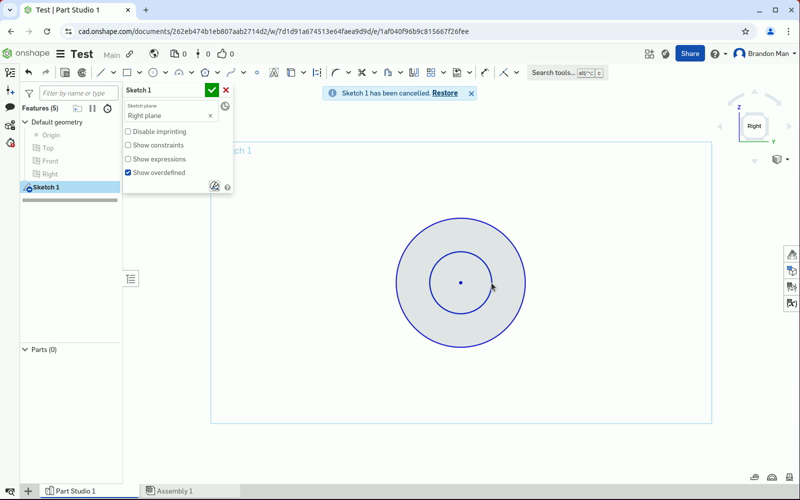
mouse_move(409, 260)
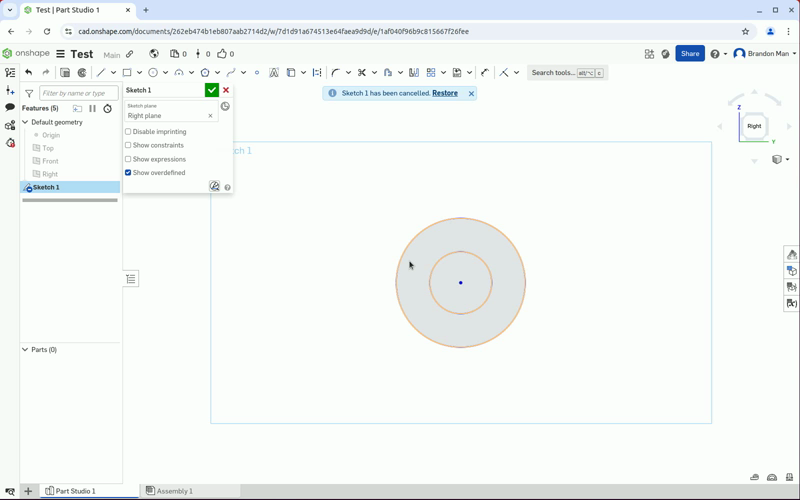
click(409, 260)
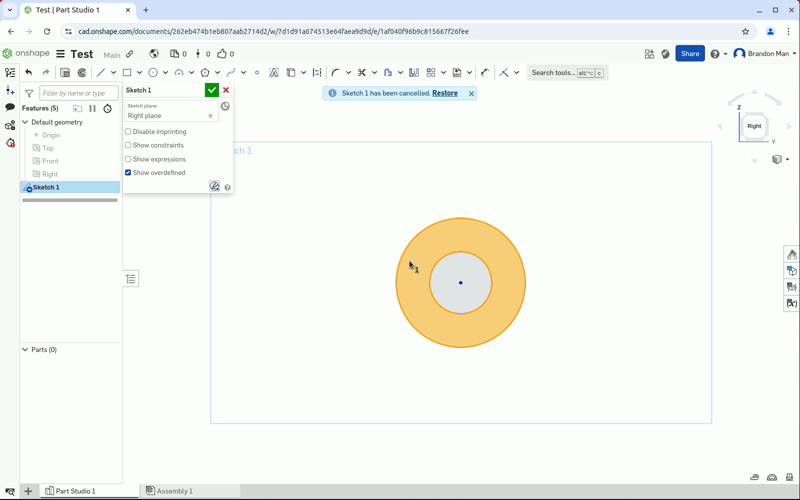
mouse_move(73, 352)
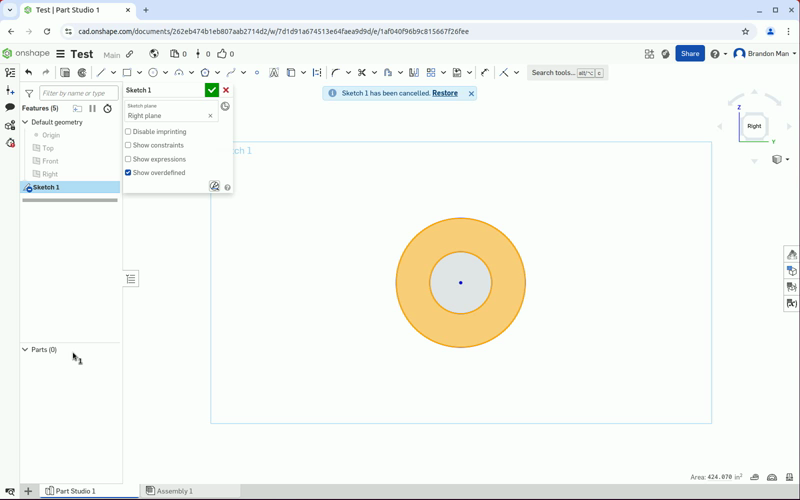
key(shift+y)
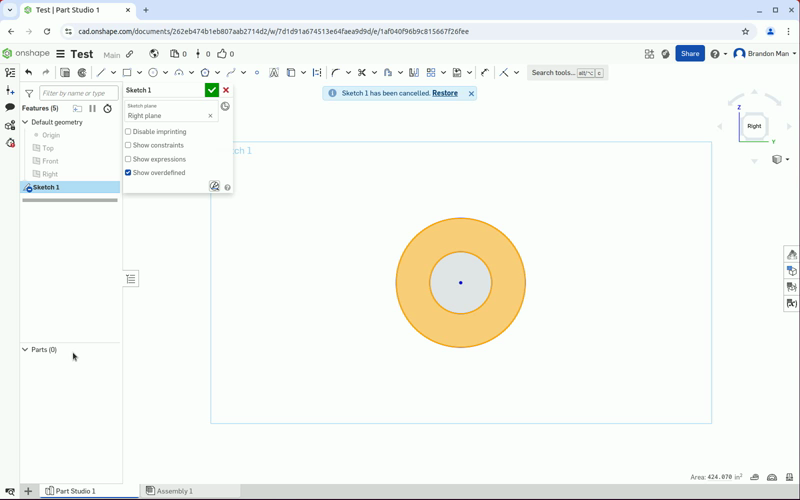
key(shift+e)
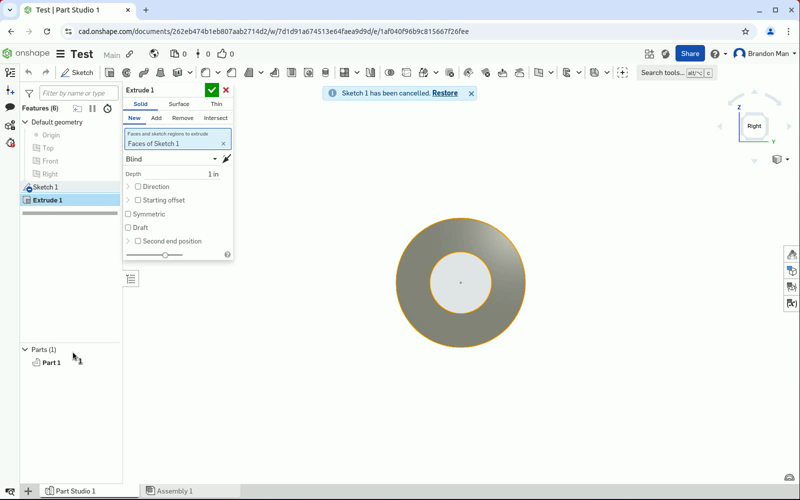
mouse_move(143, 106)
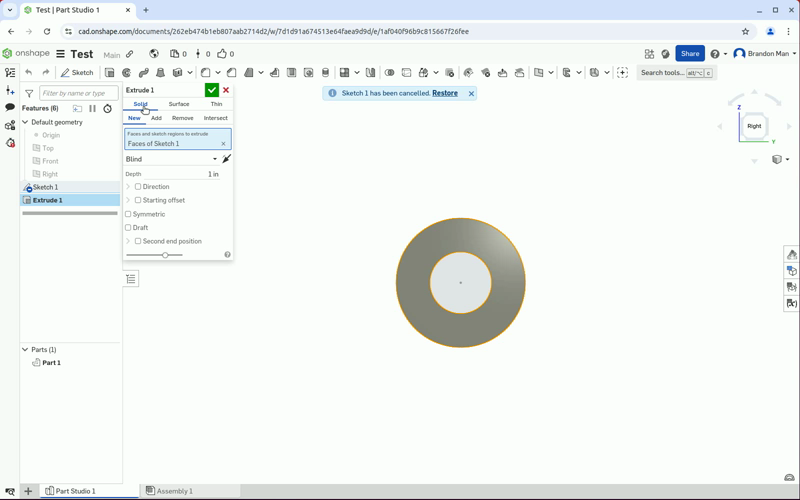
click(143, 106)
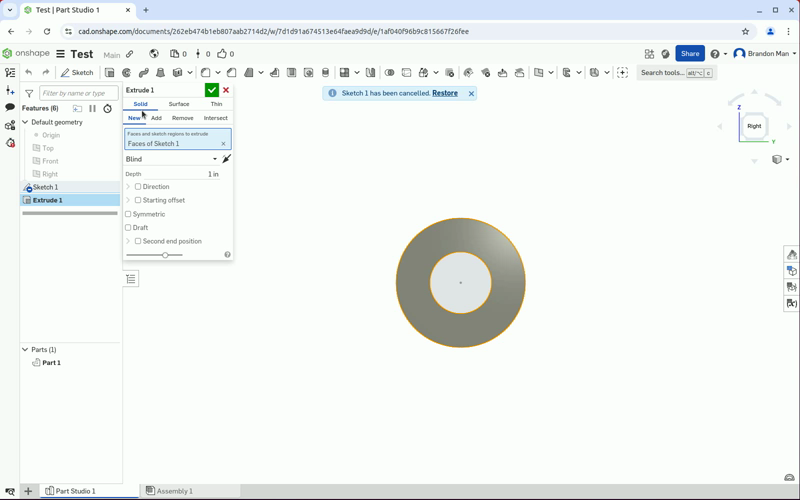
mouse_move(137, 120)
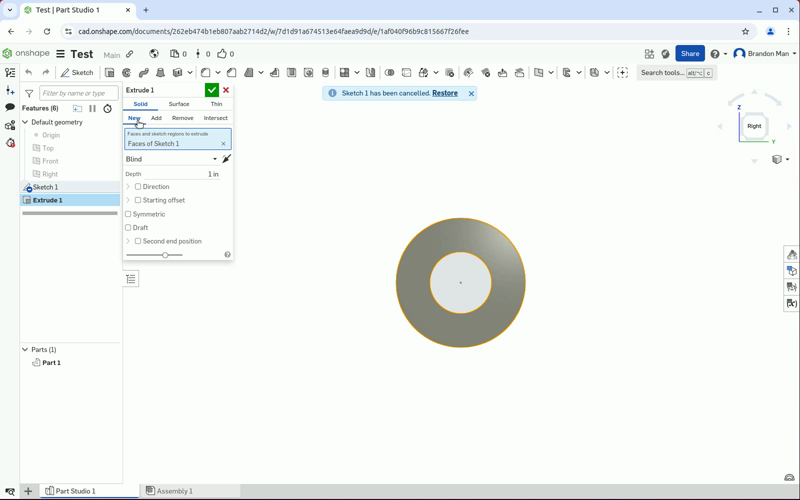
click(137, 120)
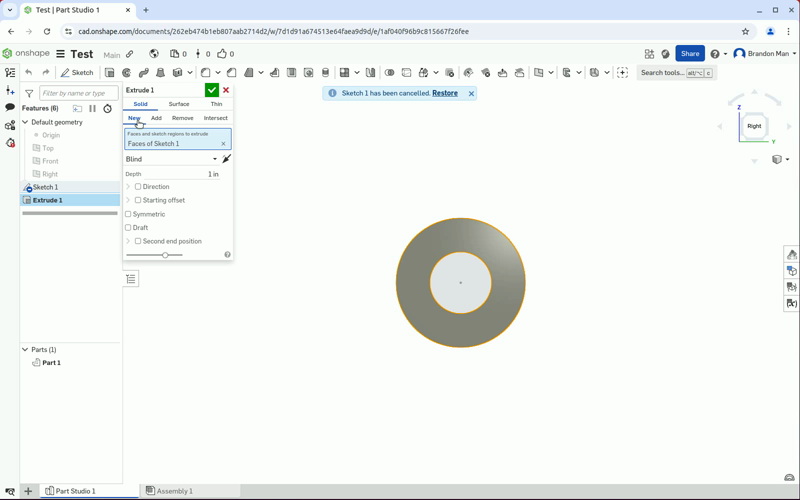
key(tab, 4)
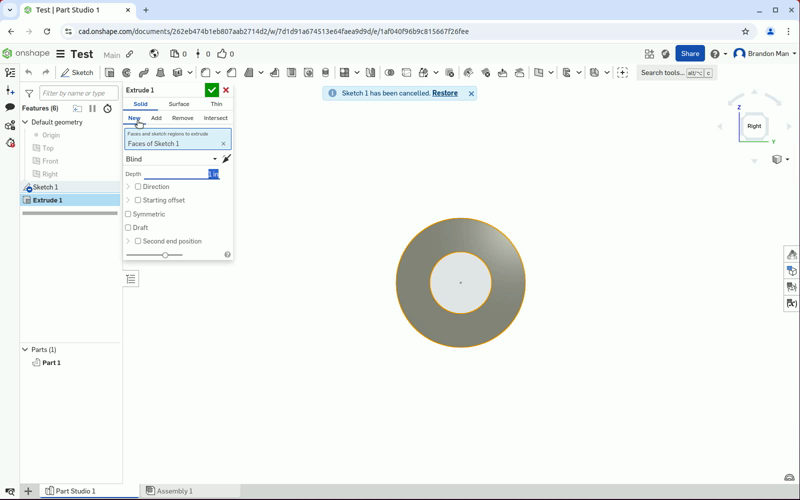
text(41.402)
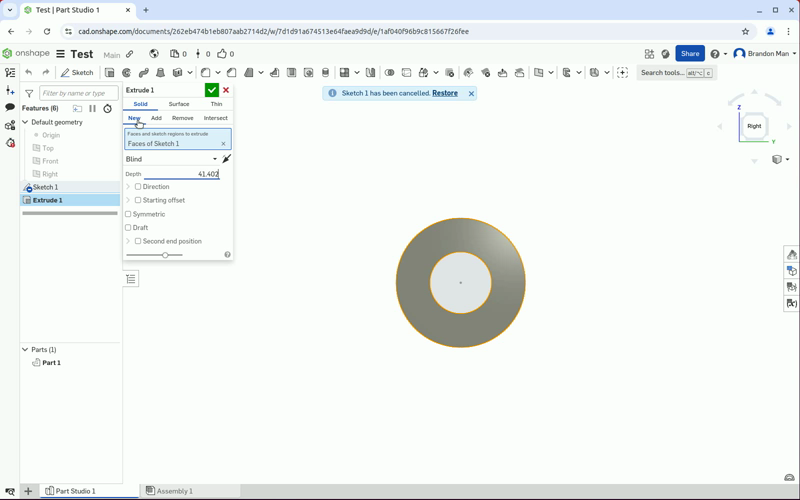
key(tab, 3)
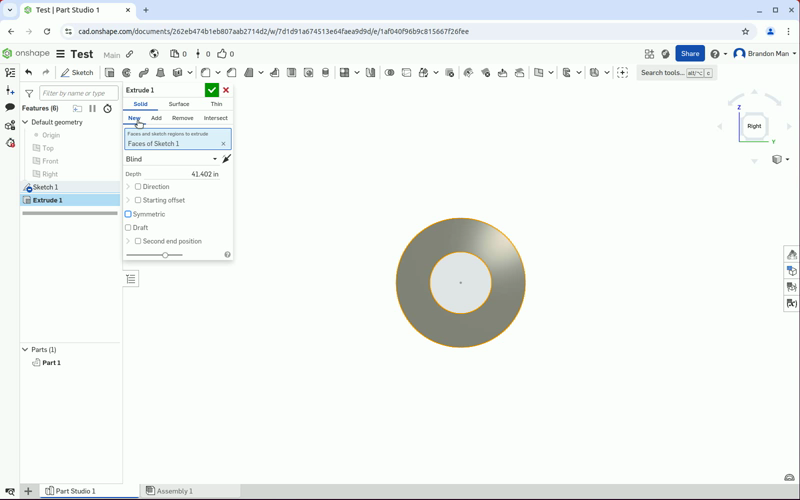
key(space)
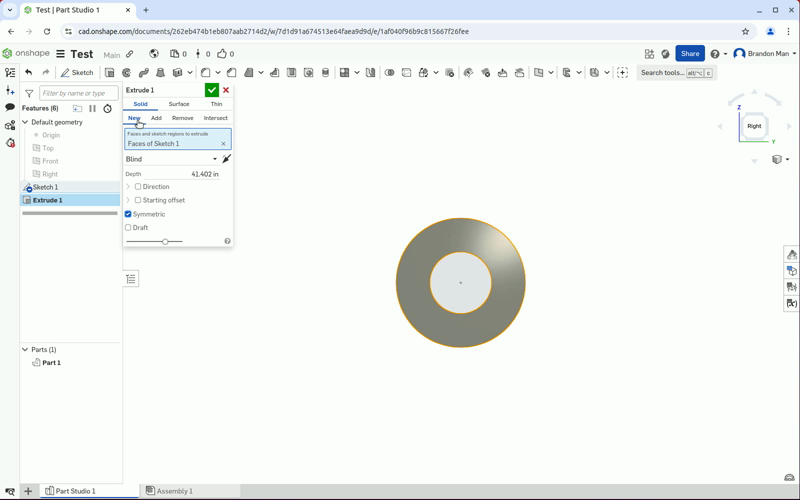
key(enter)
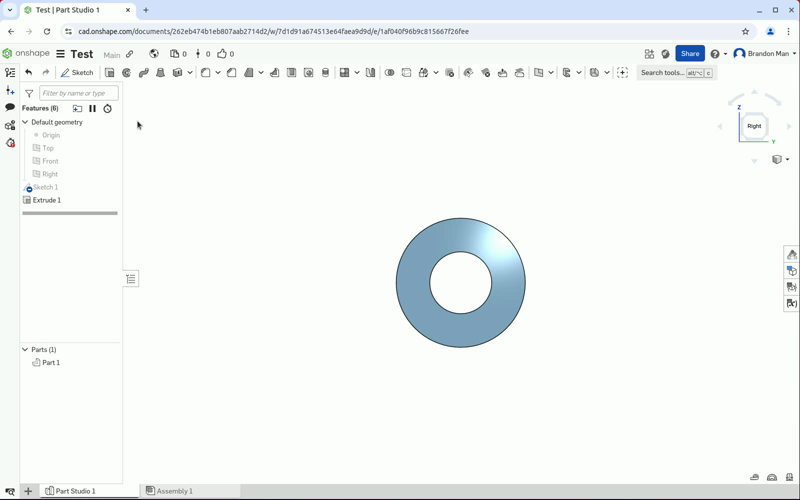
key(shift+h)
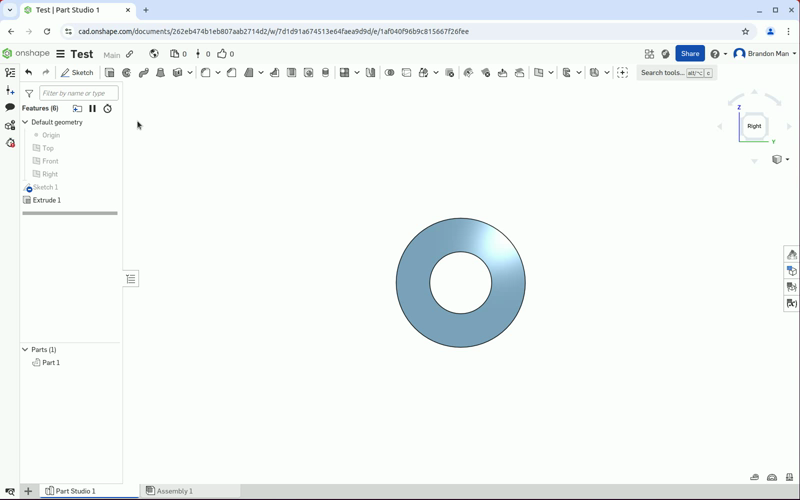
key(shift+h)
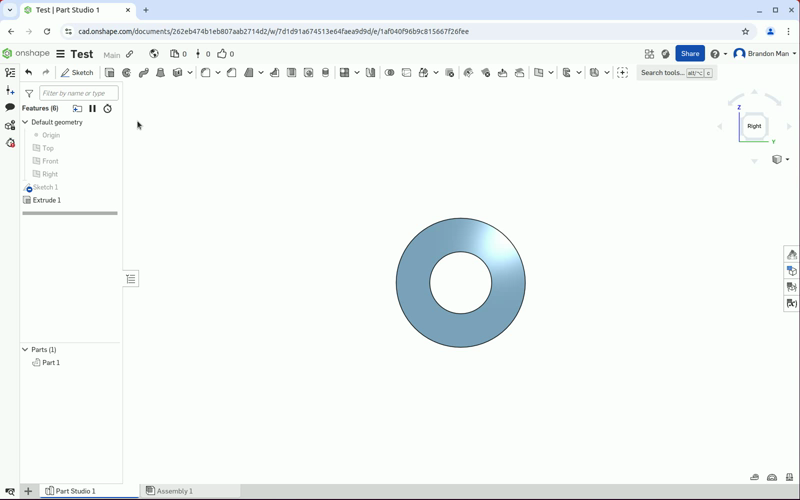
mouse_move(73, 189)
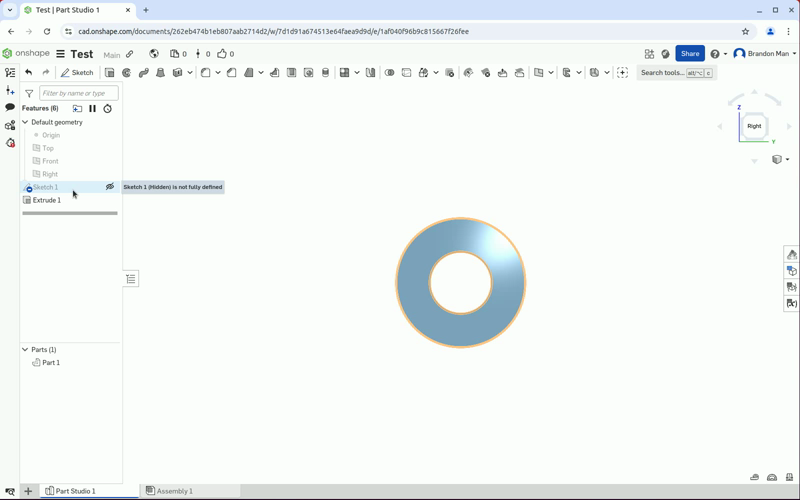
click(73, 189)
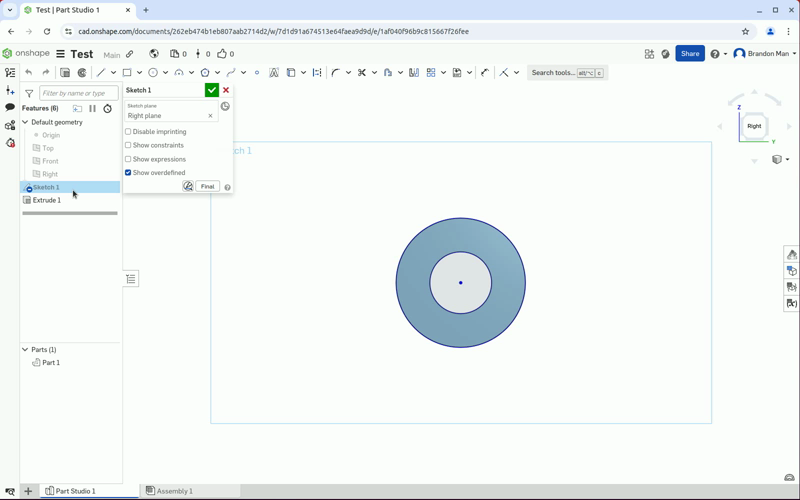
mouse_move(229, 92)
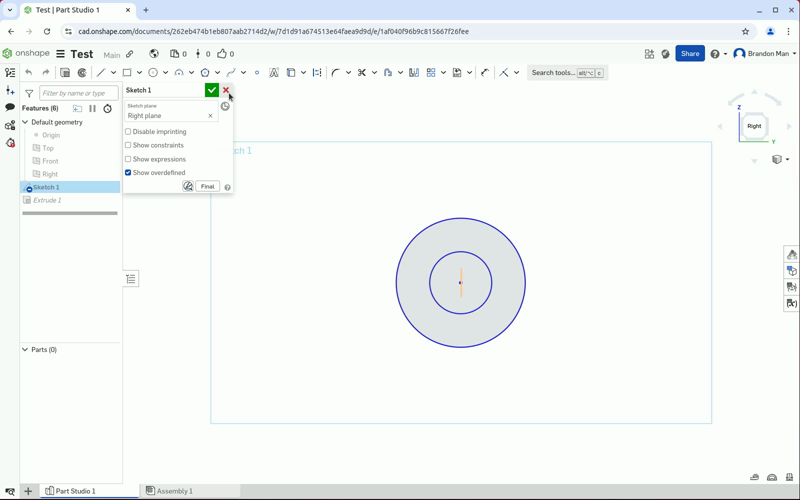
click(229, 92)
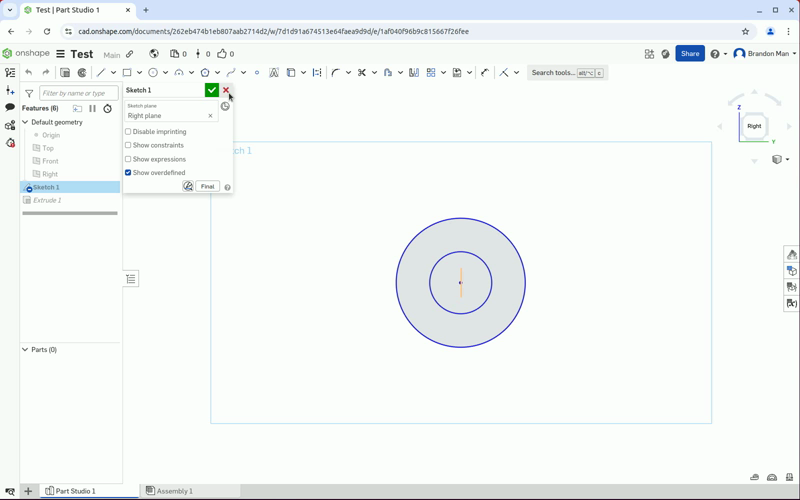
key(shift+s)
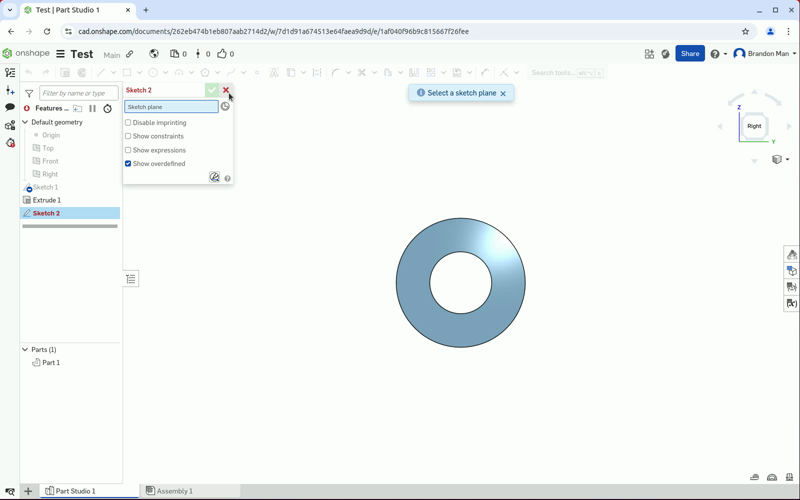
mouse_move(73, 176)
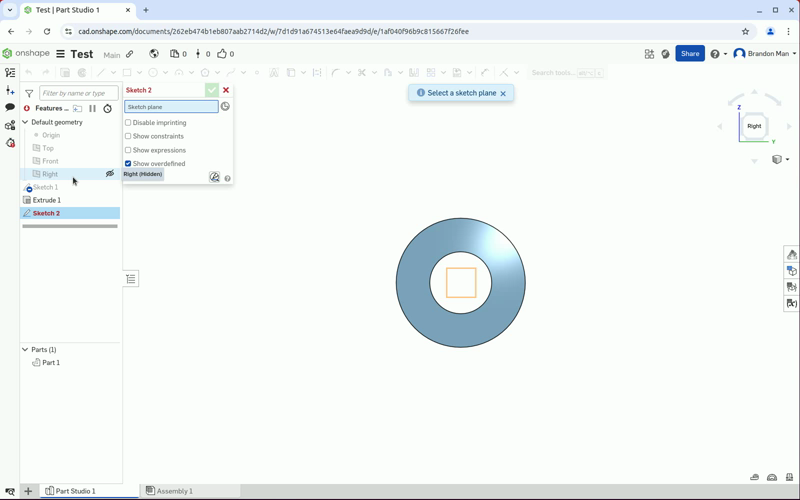
click(73, 176)
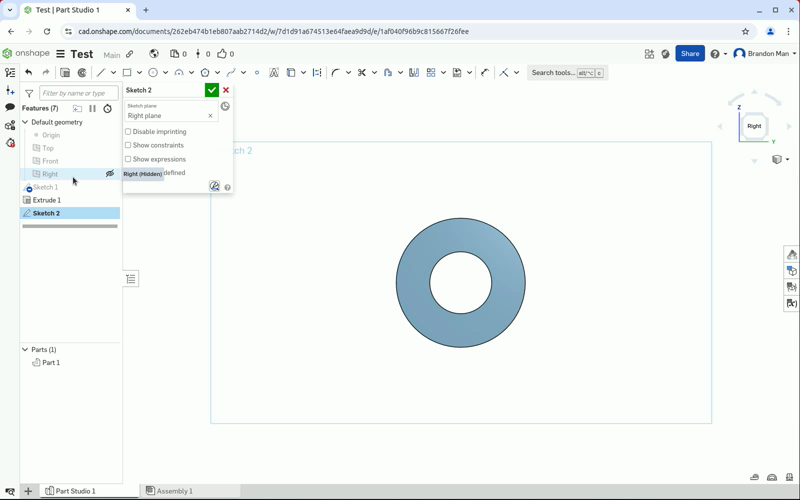
mouse_move(73, 352)
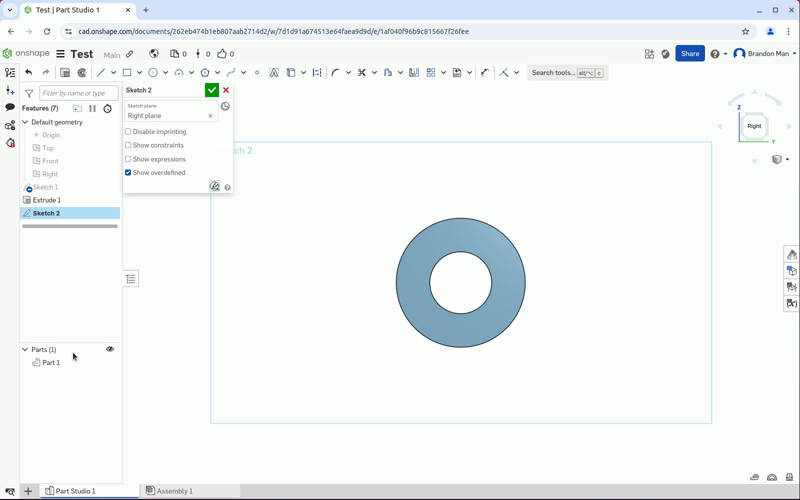
key(y)
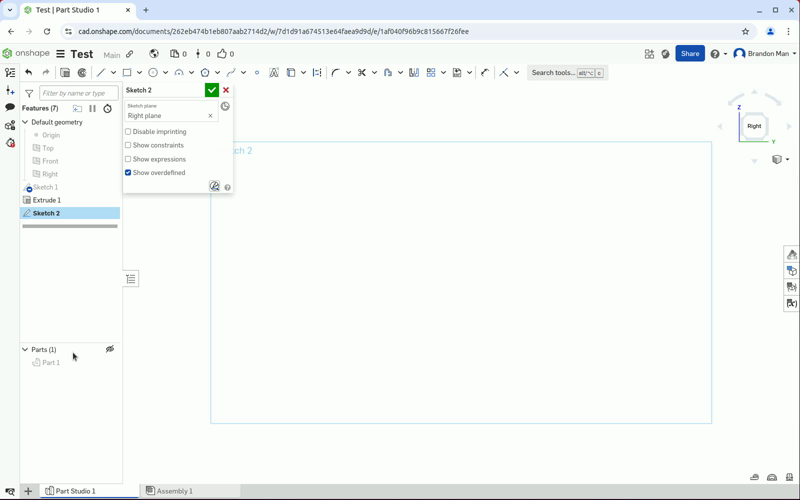
key(c)
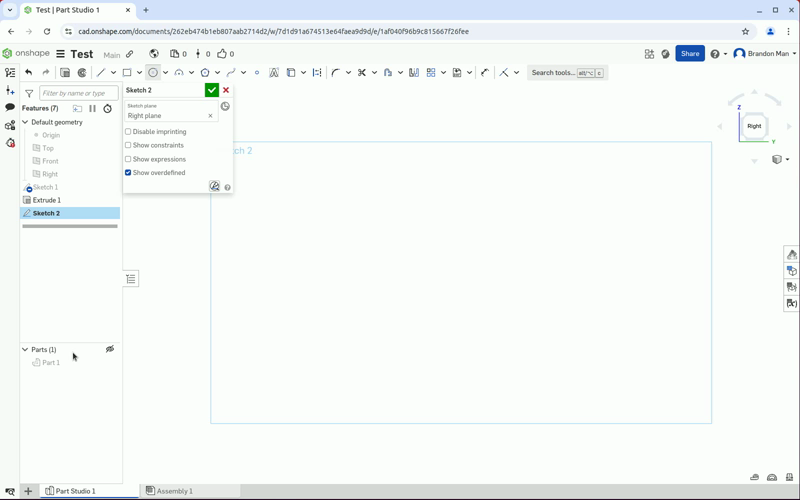
key_down(shift)
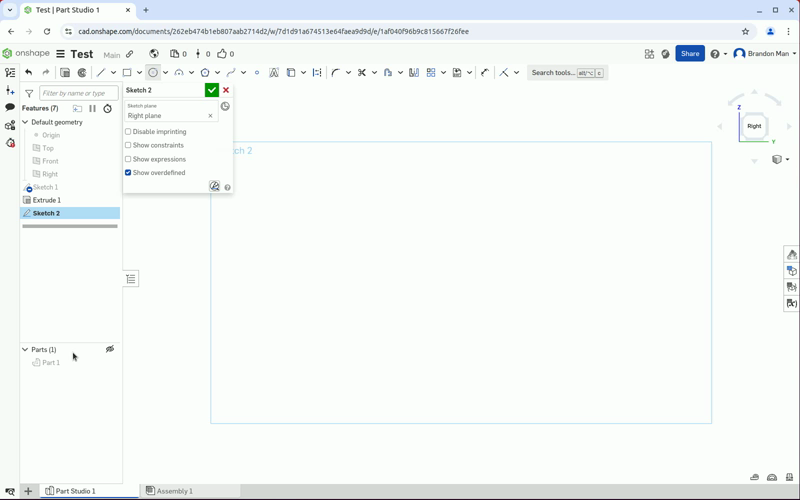
mouse_move(461, 282)
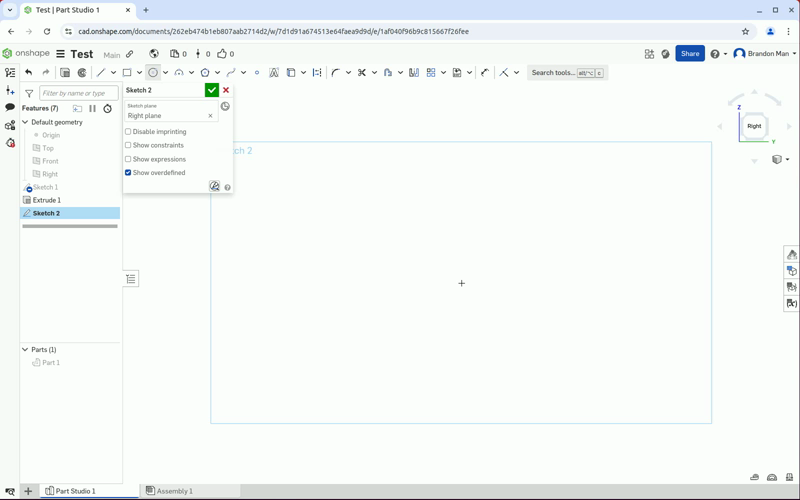
click(461, 282)
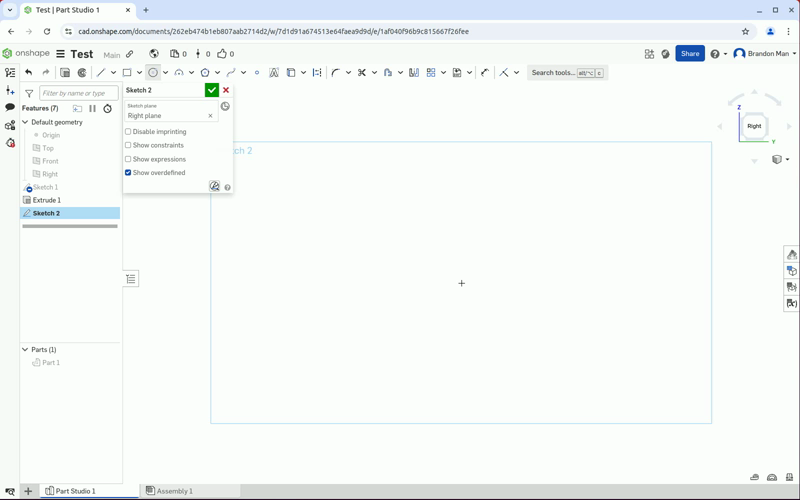
key_up(shift)
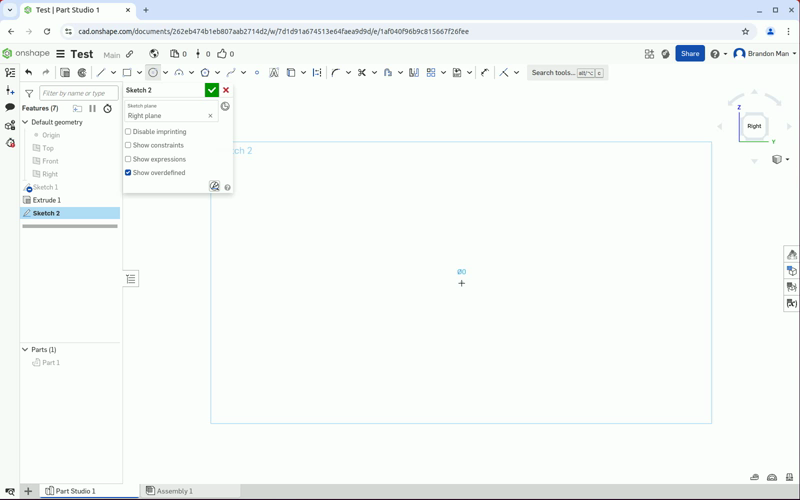
mouse_move(493, 282)
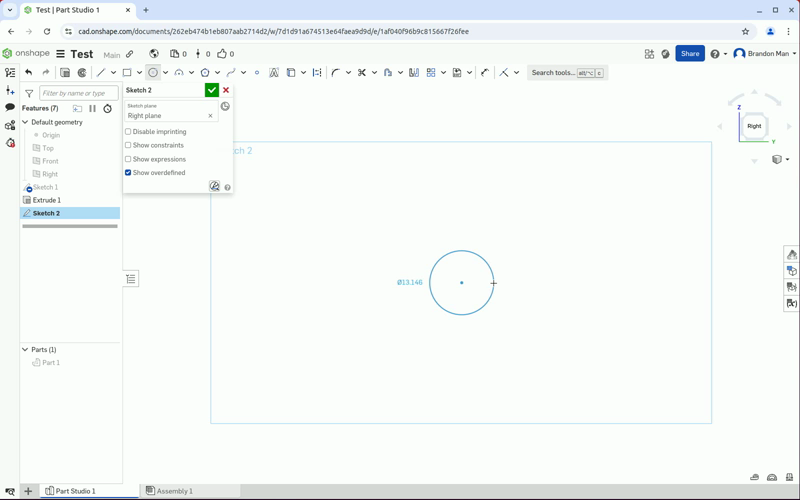
click(493, 282)
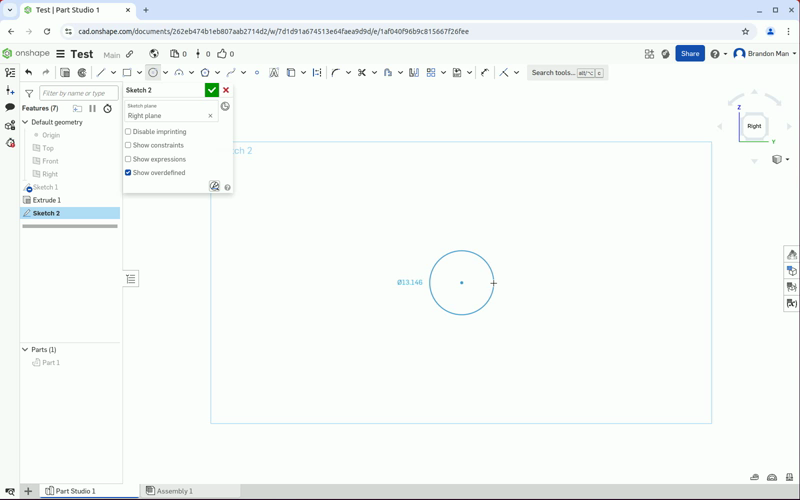
key(esc)
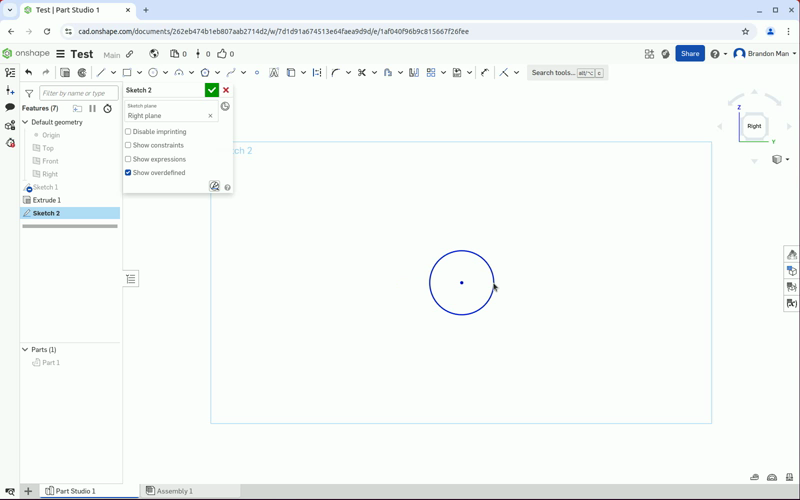
mouse_move(444, 292)
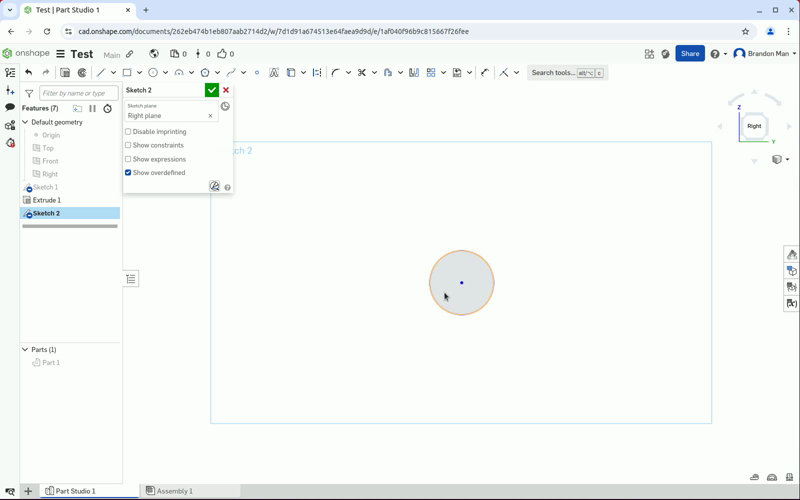
click(444, 292)
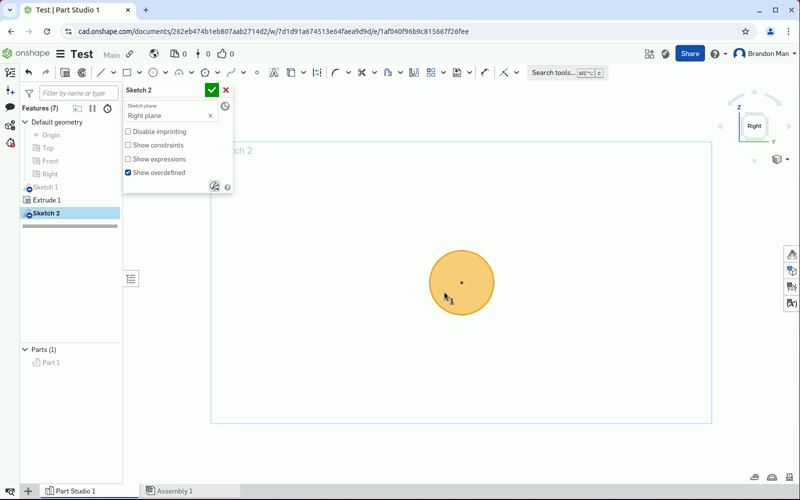
mouse_move(73, 352)
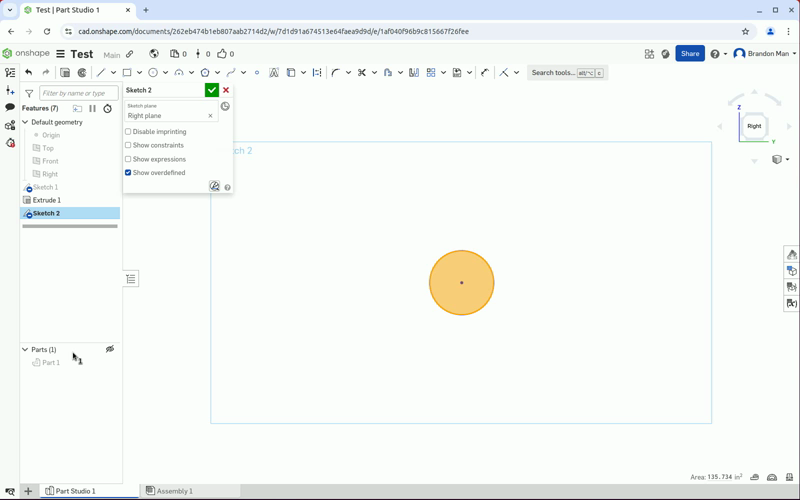
key(shift+y)
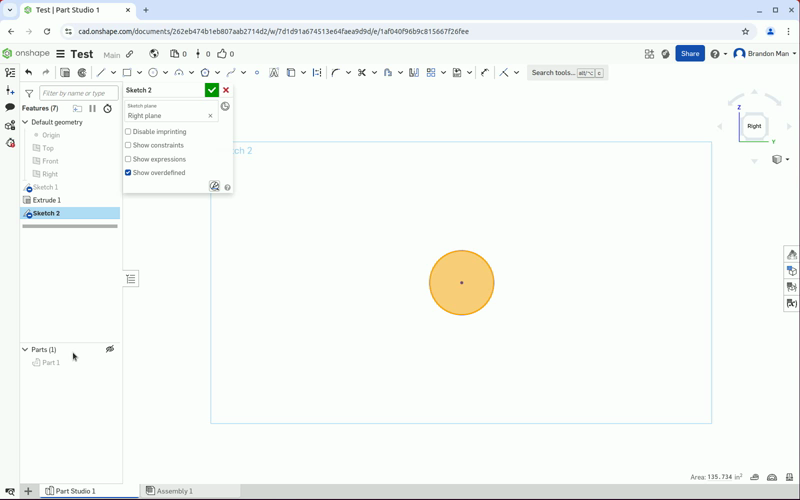
key(shift+e)
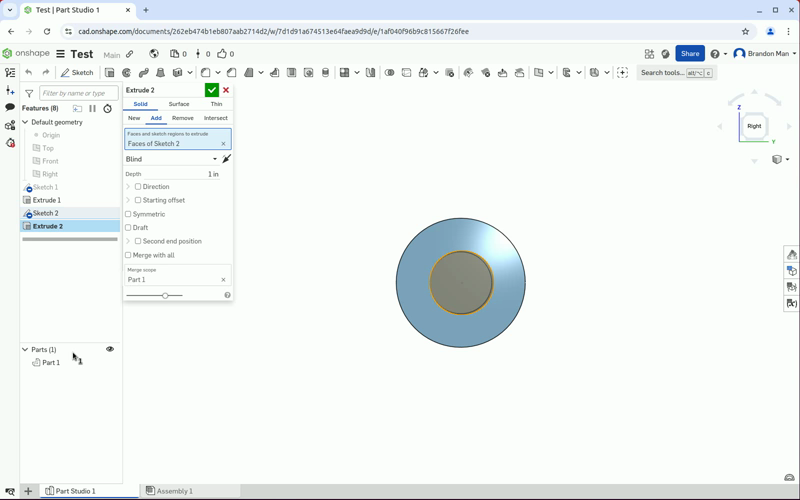
mouse_move(143, 106)
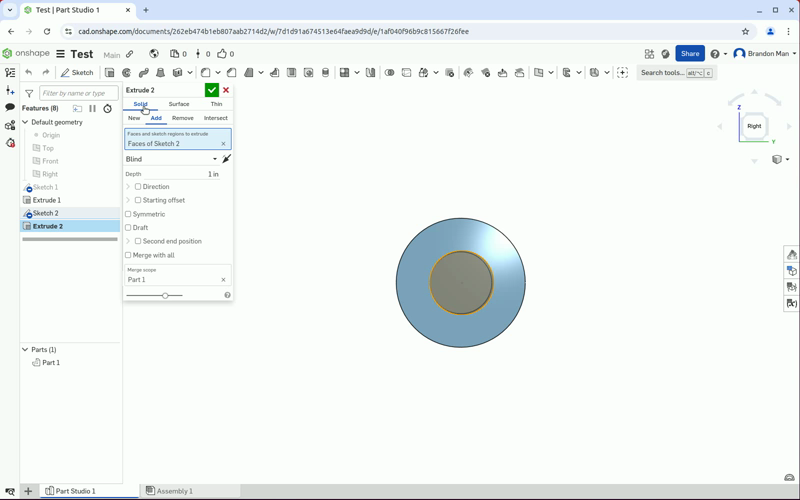
click(143, 106)
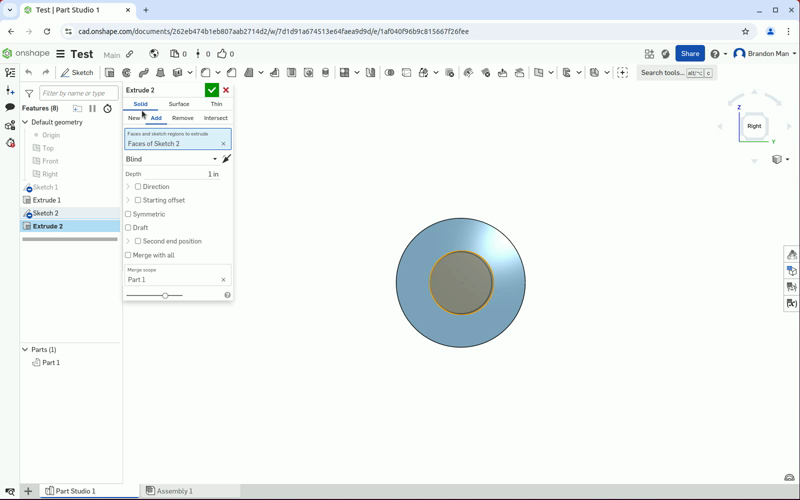
mouse_move(137, 120)
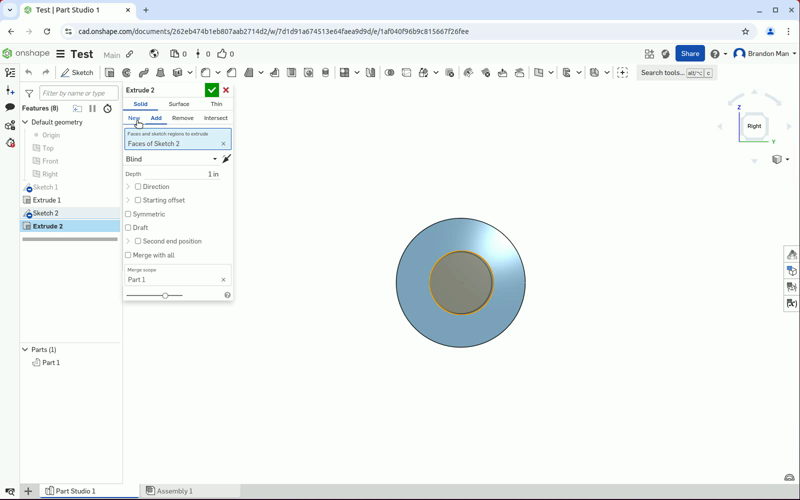
click(137, 120)
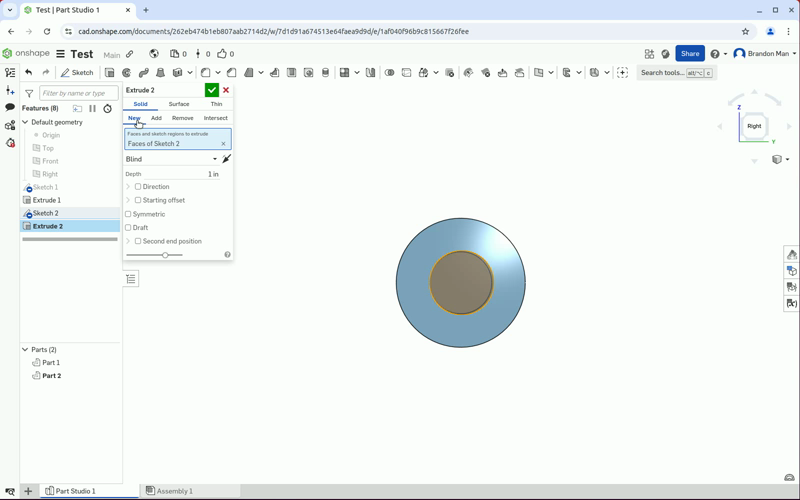
key(tab, 4)
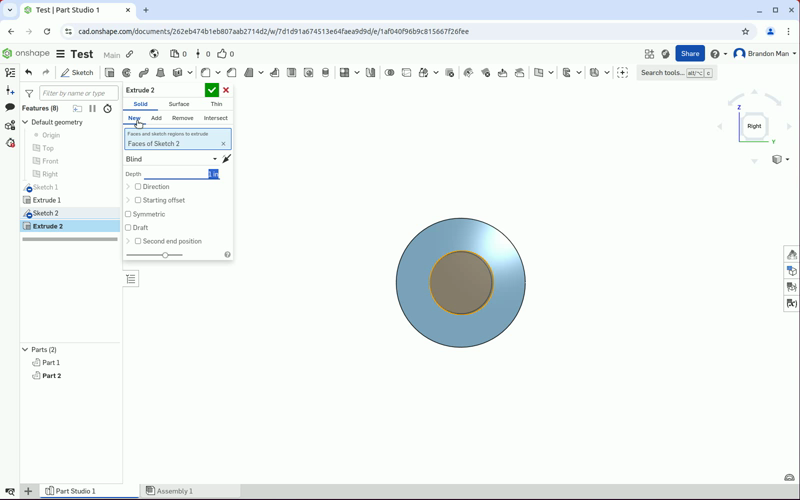
text(46.216)
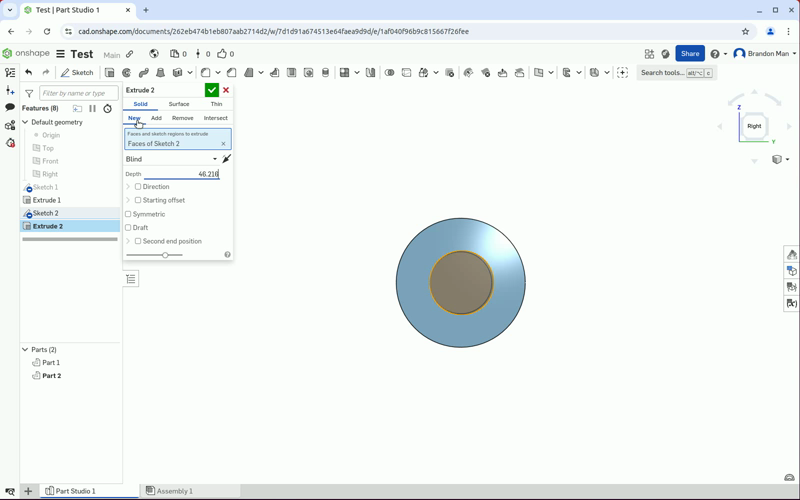
key(tab, 3)
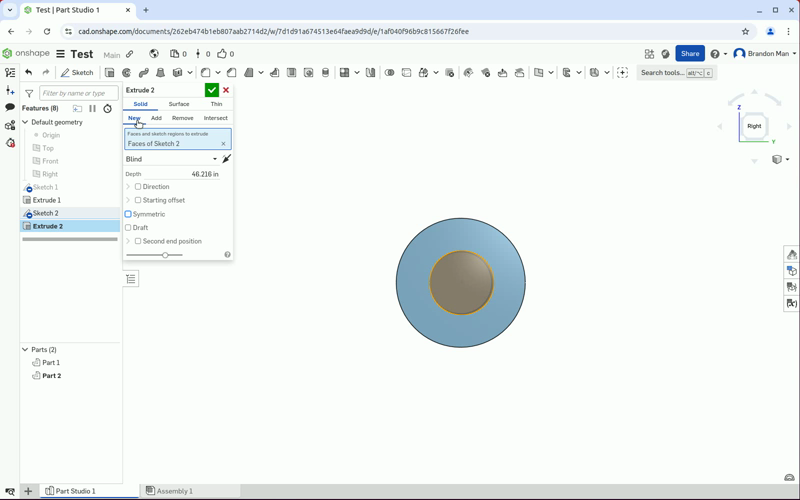
key(space)
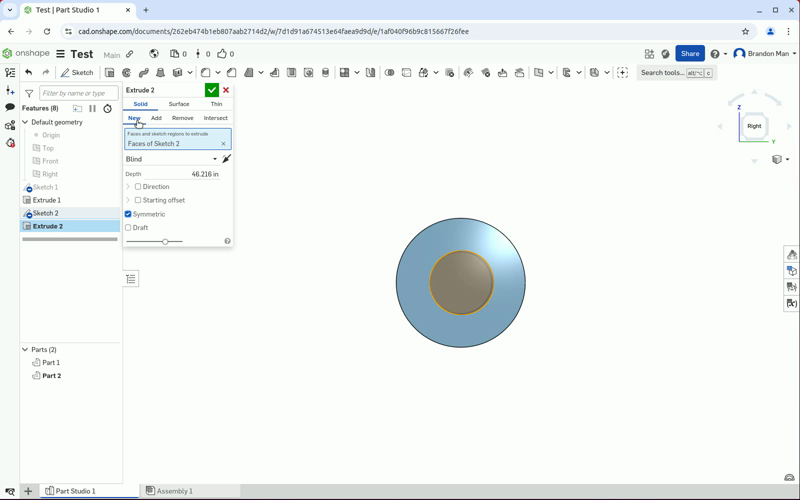
key(enter)
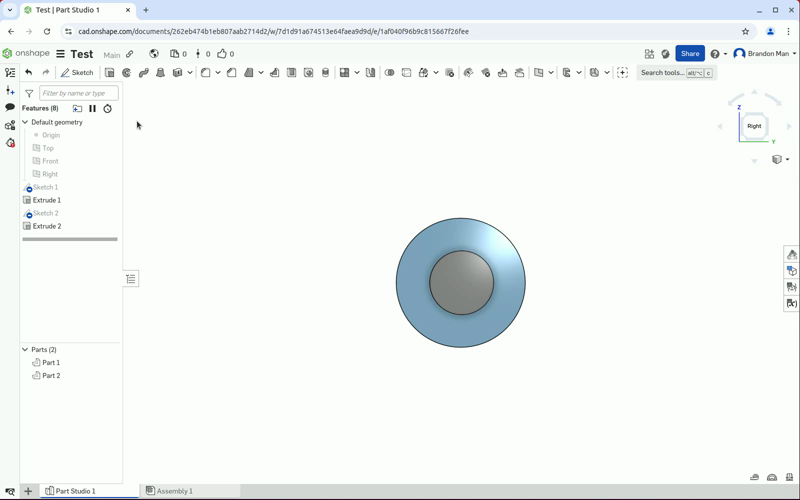
key(shift+h)
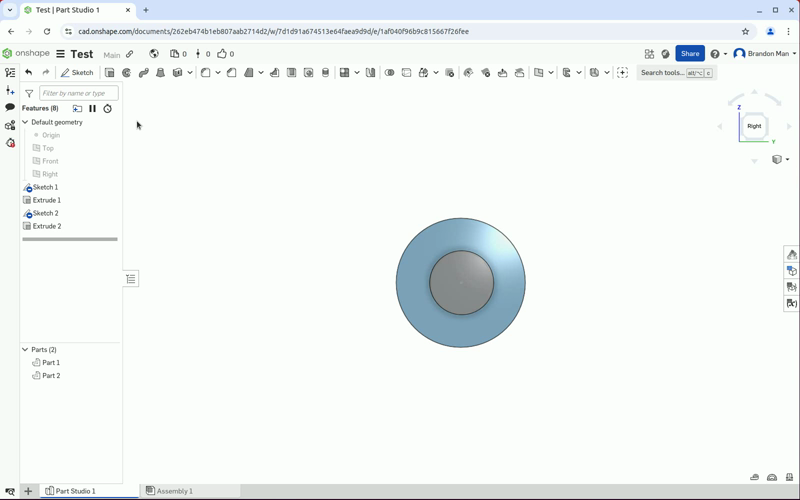
key(shift+h)
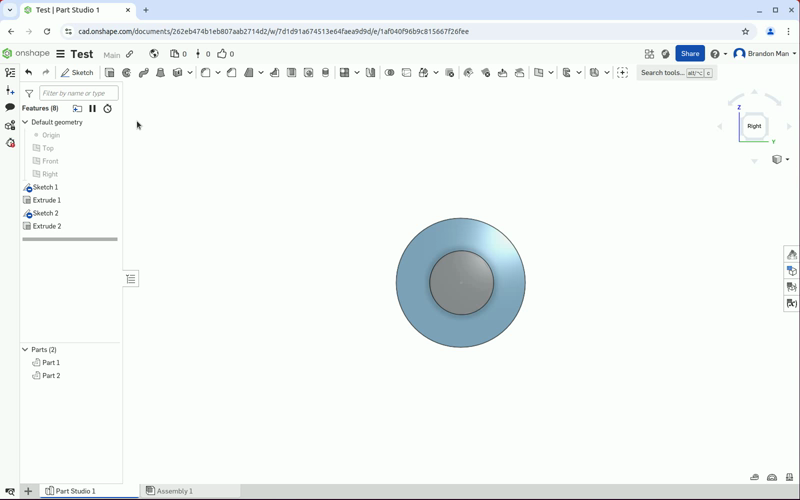
key(shift+7)
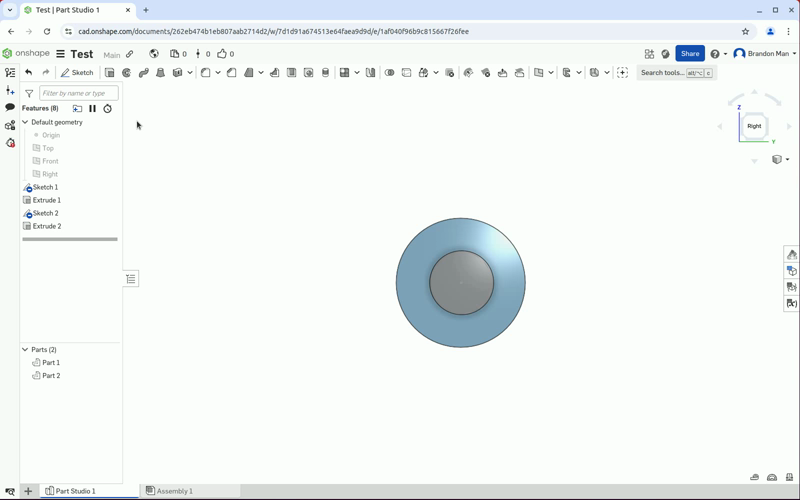
key(right, 2)
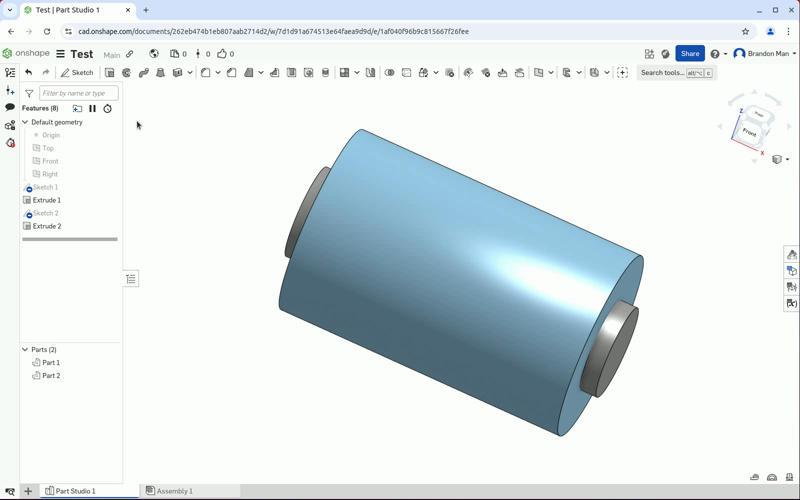
key(down, 2)
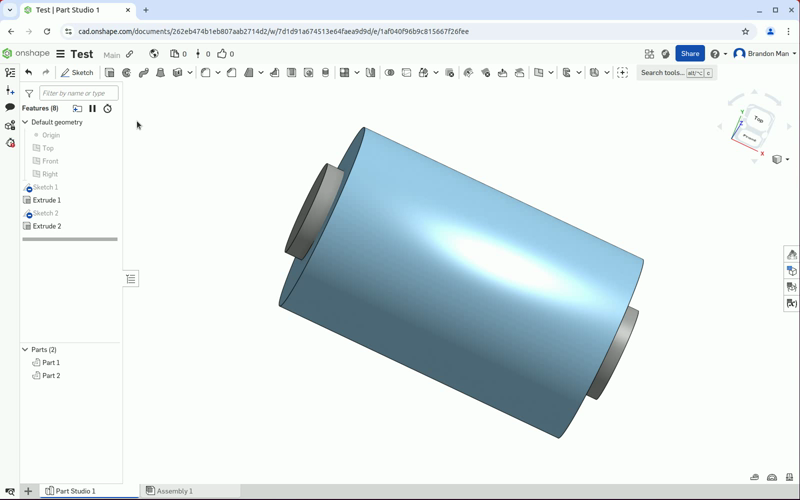
key(up, 2)
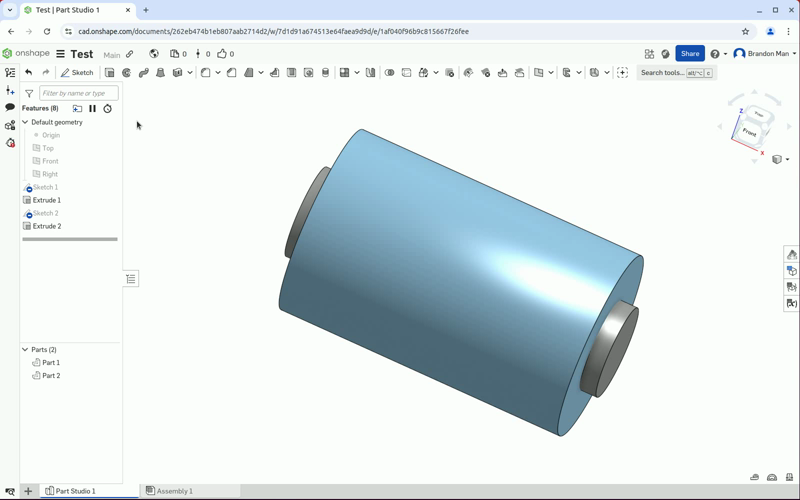
key(left, 2)
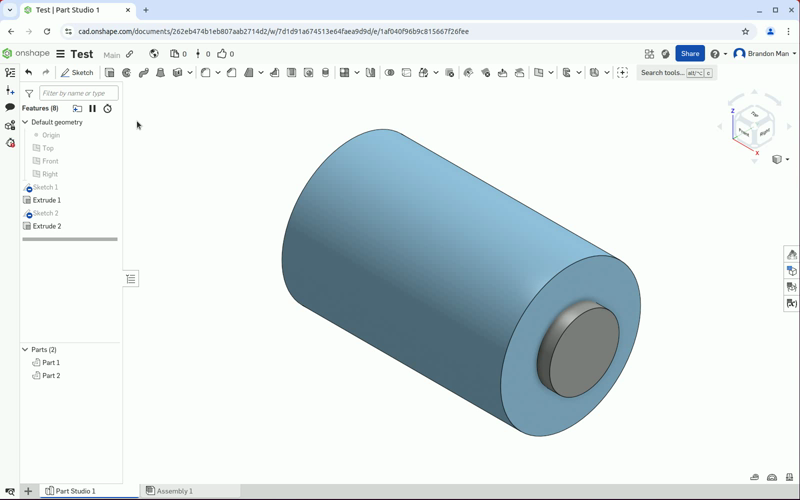
mouse_move(73, 189)
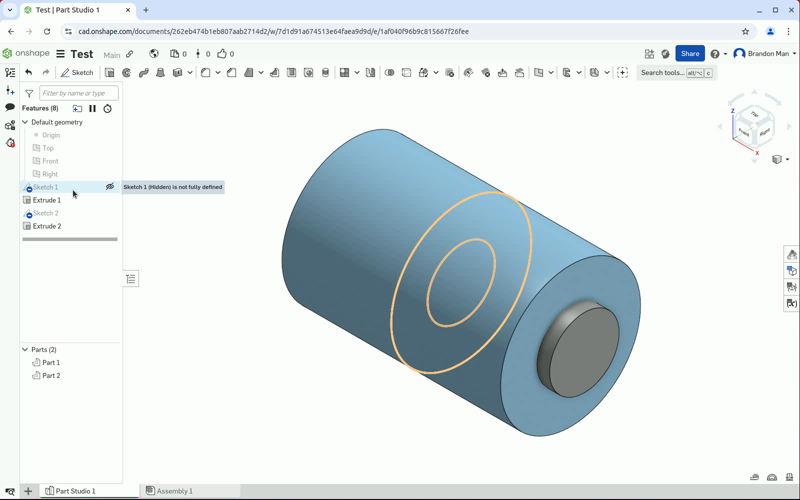
click(73, 189)